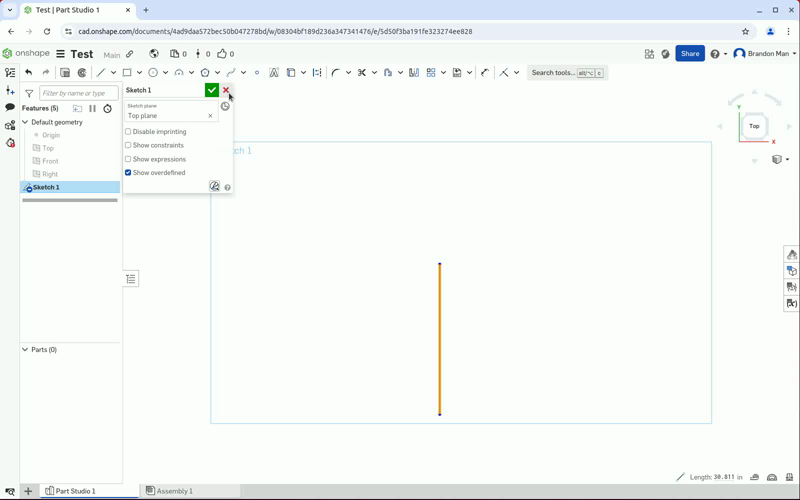
key(shift+h)
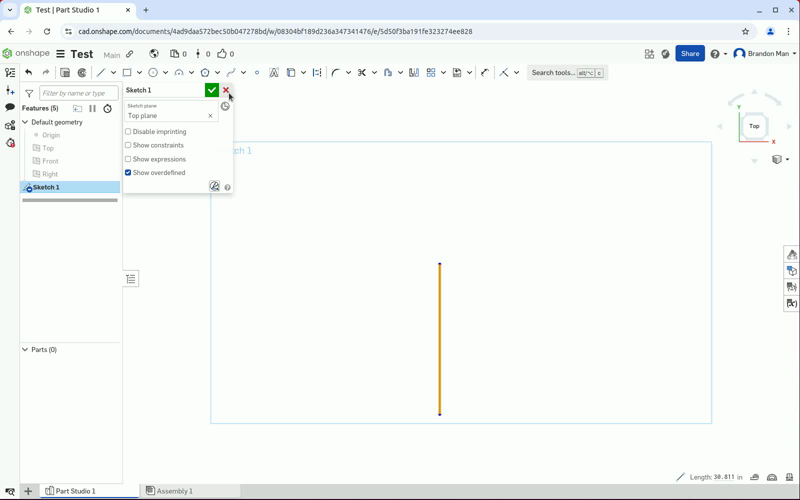
key(shift+s)
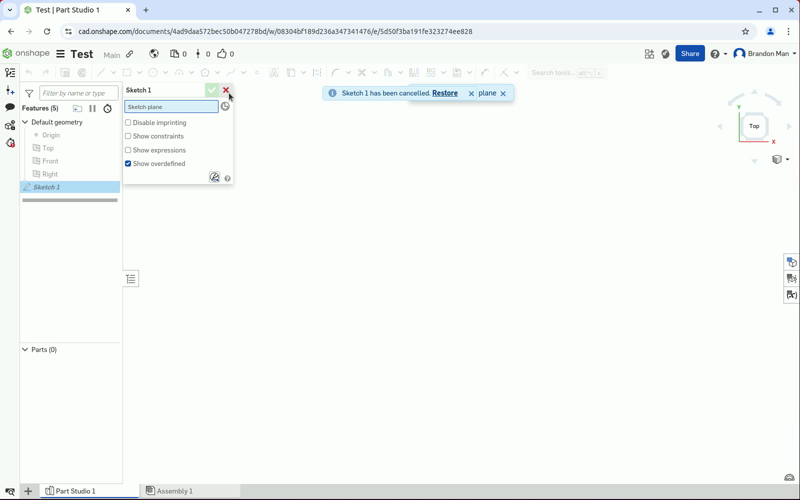
mouse_move(73, 150)
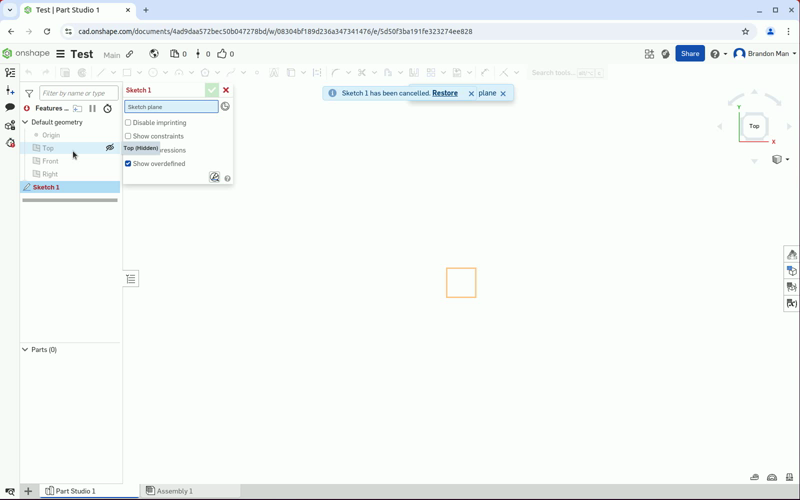
click(73, 150)
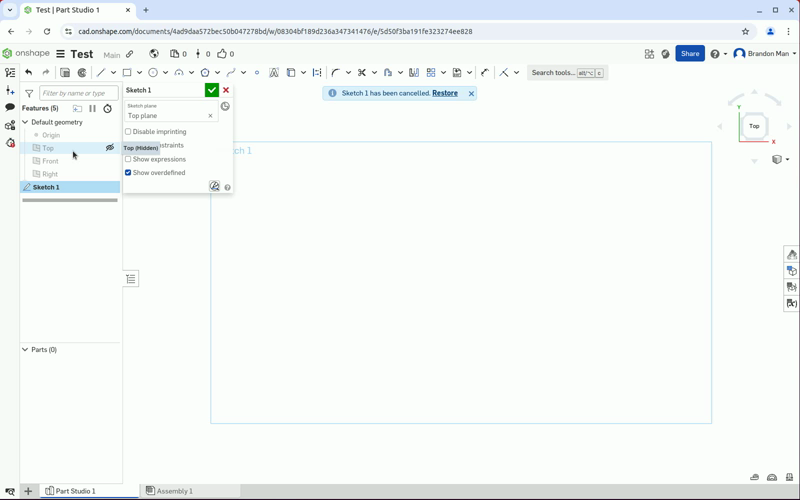
mouse_move(73, 352)
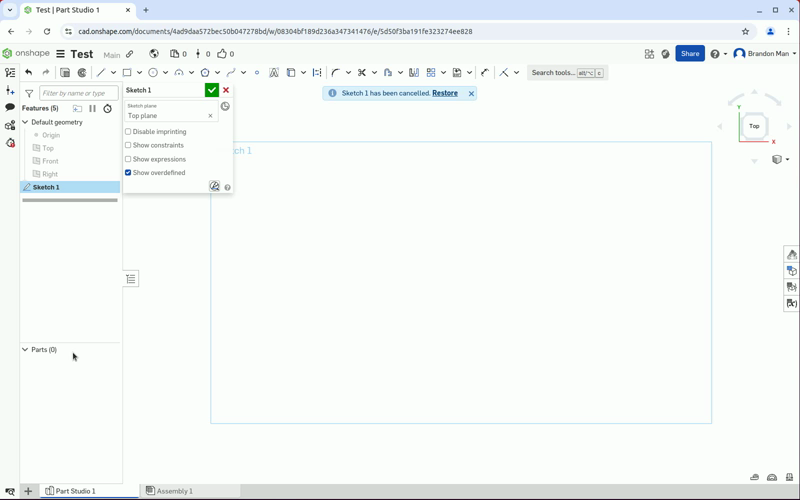
key(y)
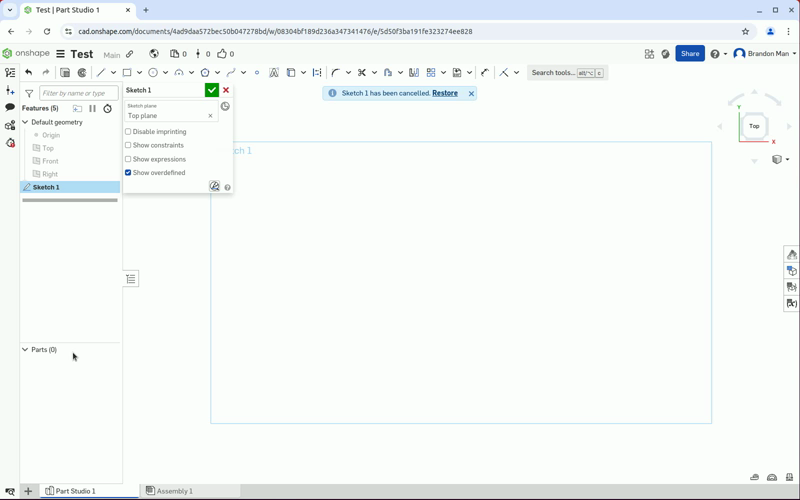
key(l)
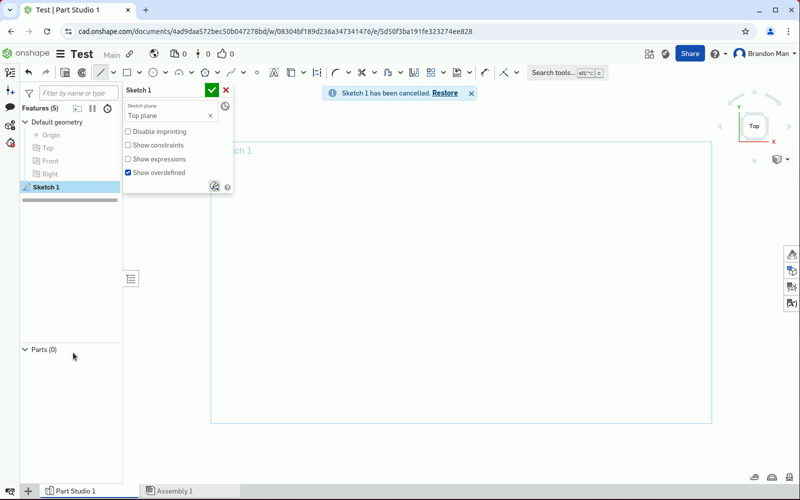
key_down(shift)
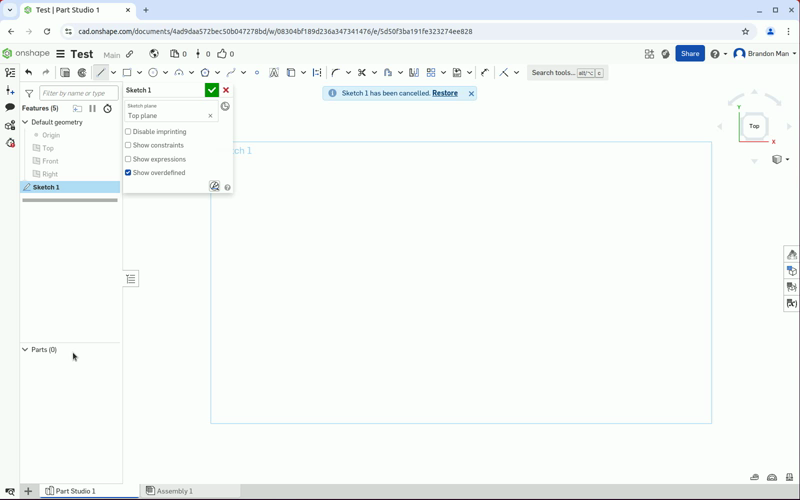
mouse_move(363, 395)
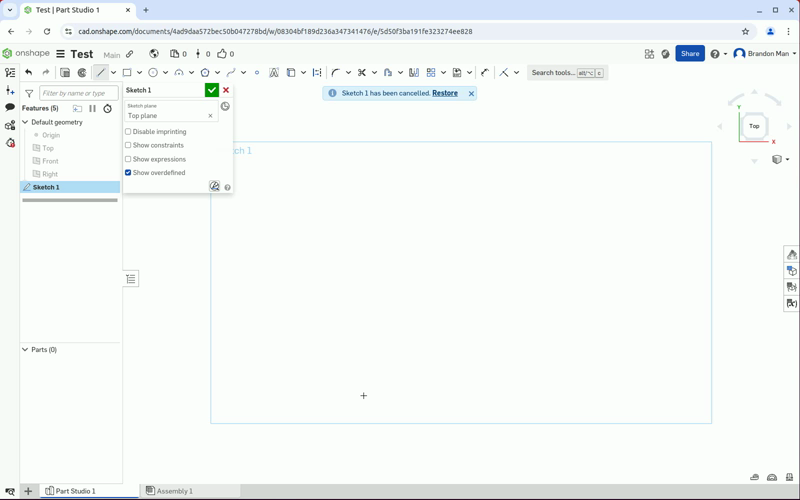
click(363, 395)
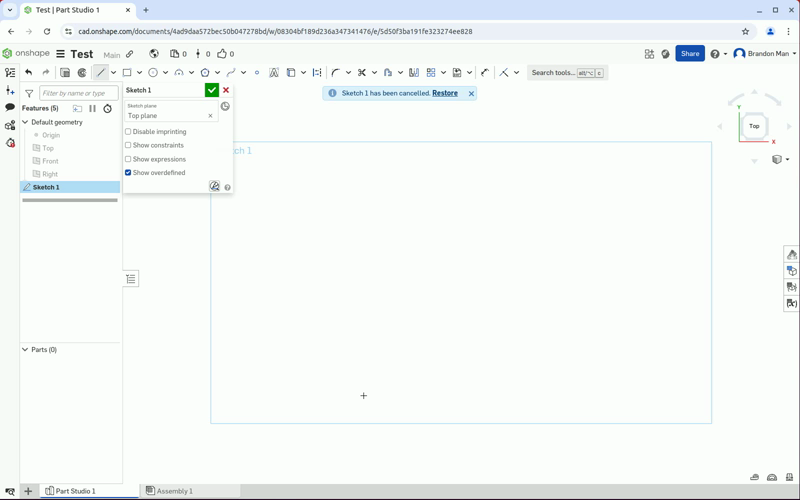
key_up(shift)
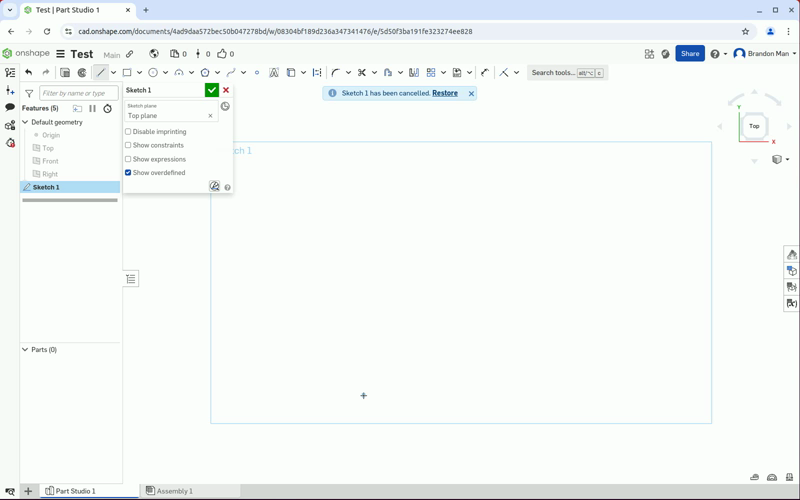
key_down(shift)
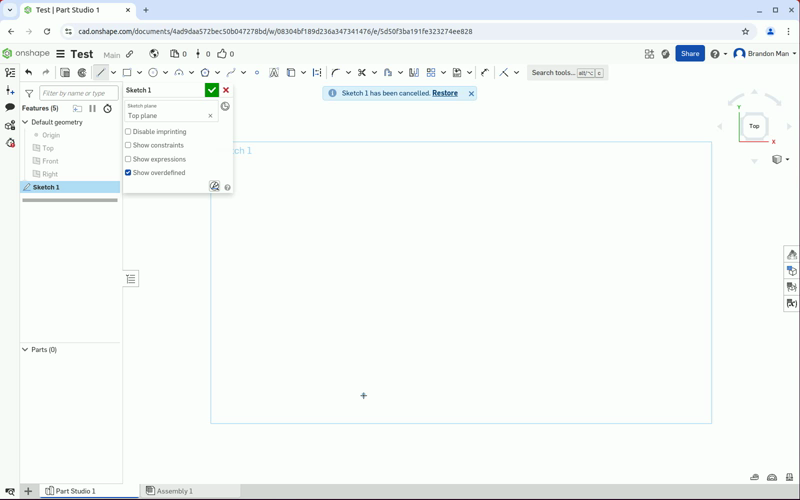
mouse_move(426, 385)
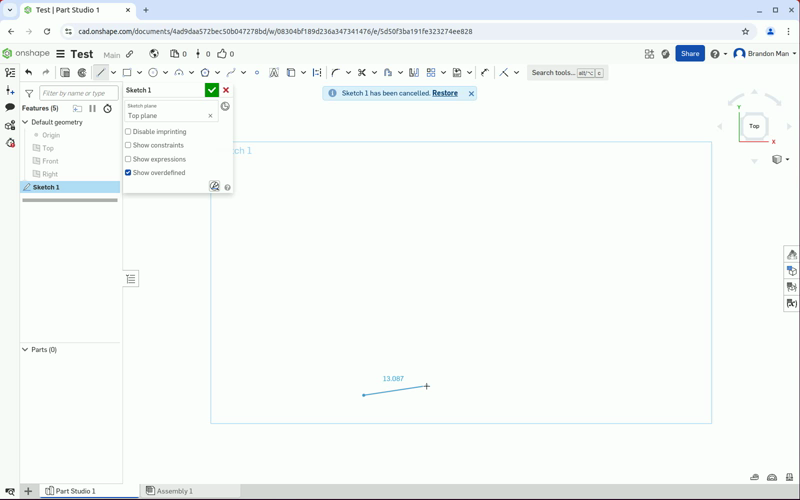
click(426, 385)
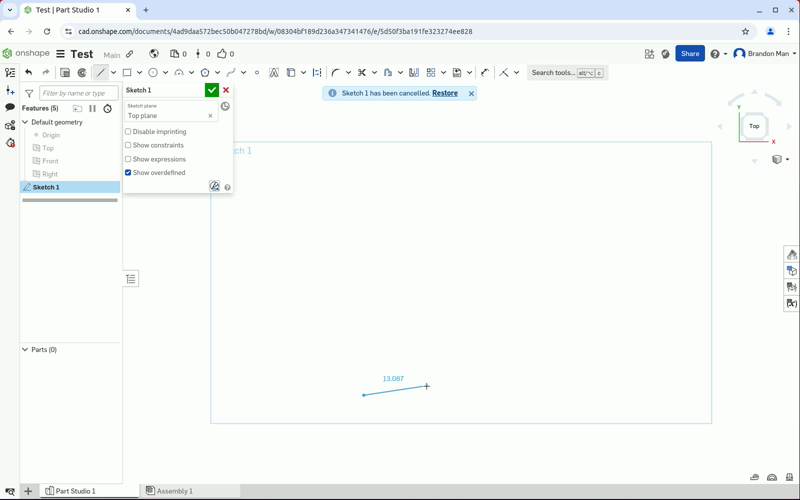
key_up(shift)
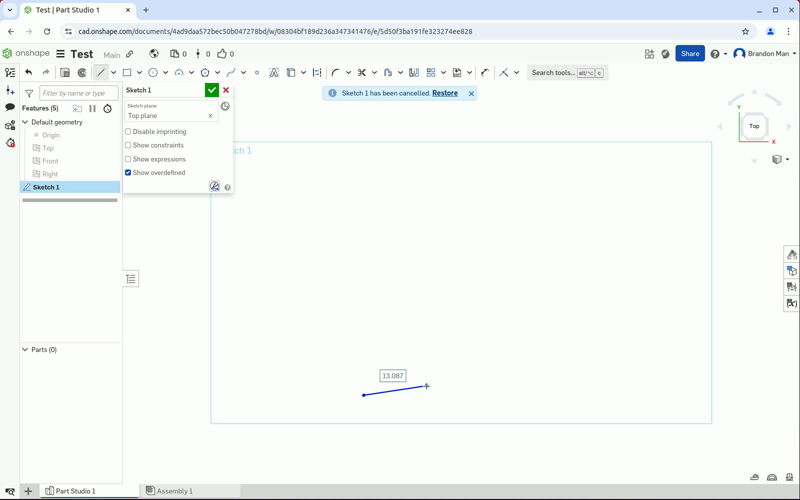
key_down(shift)
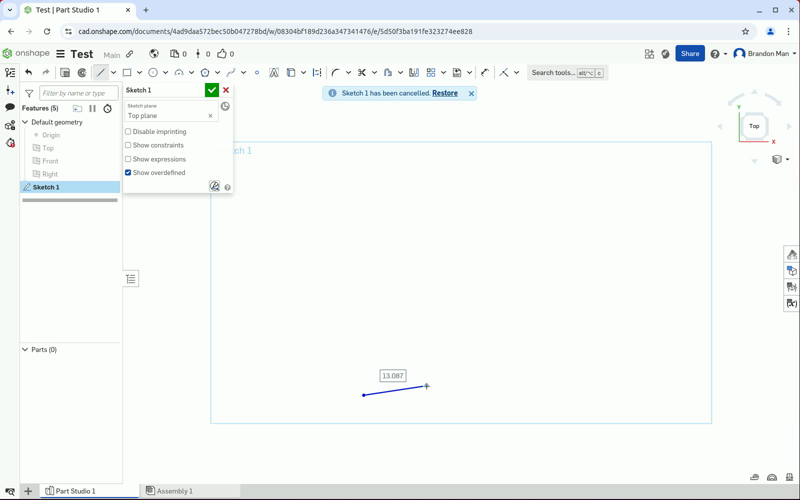
mouse_move(456, 385)
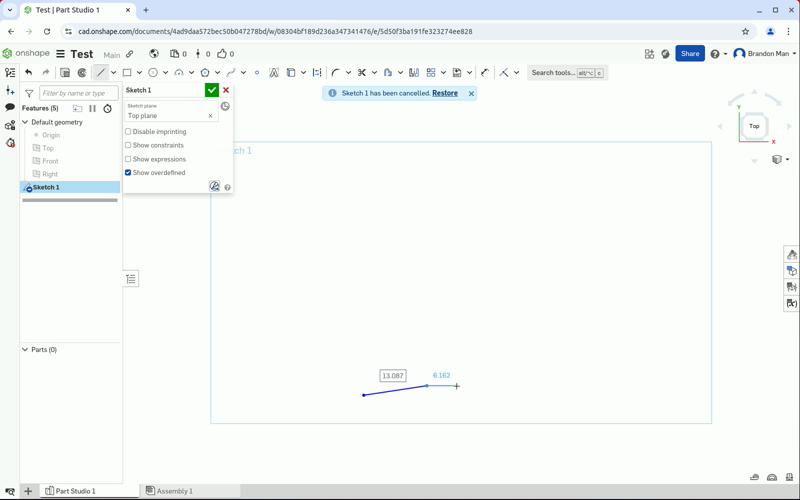
mouse_move(426, 329)
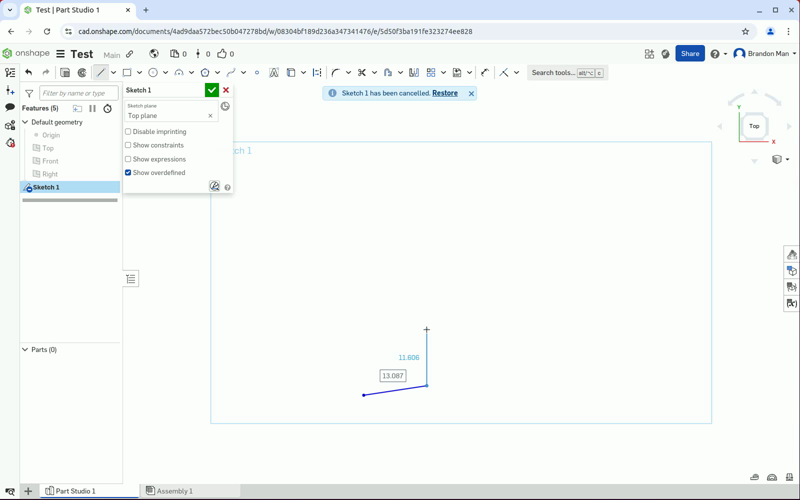
click(426, 329)
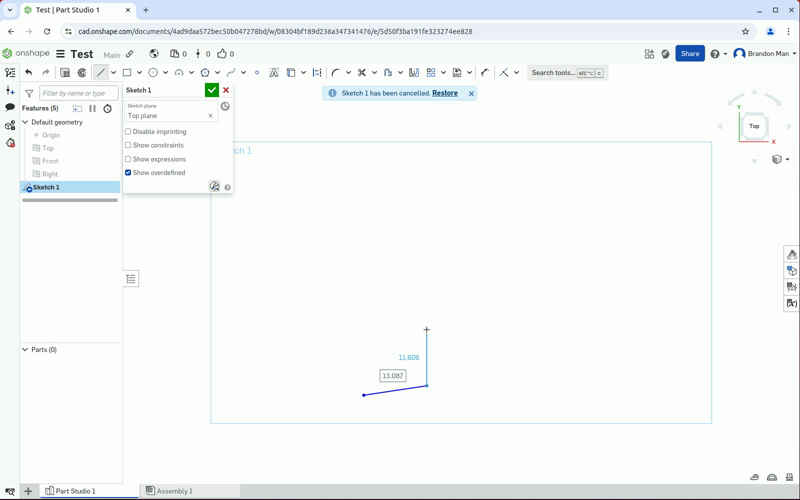
key_up(shift)
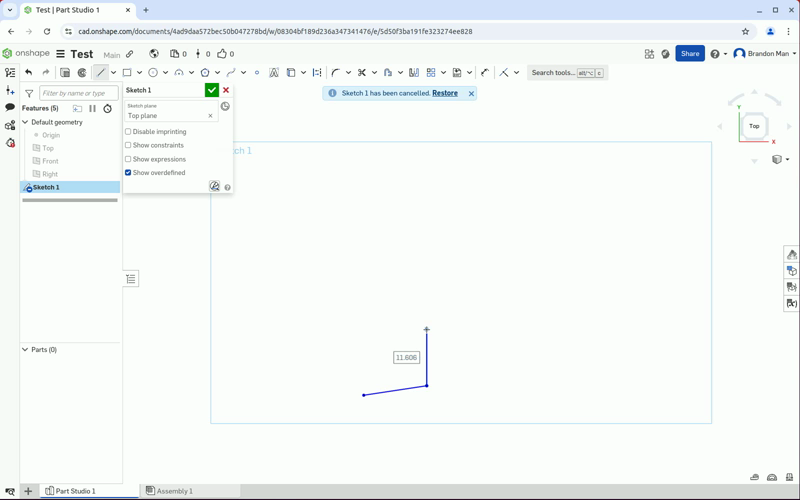
key_down(shift)
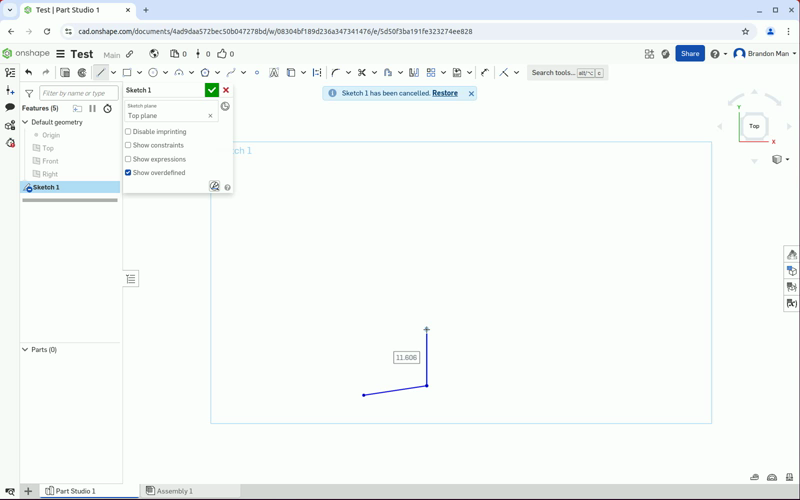
mouse_move(456, 329)
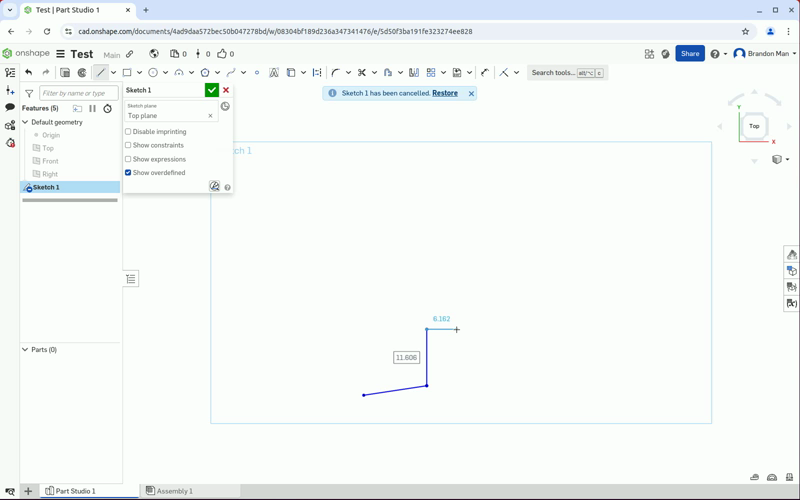
mouse_move(371, 310)
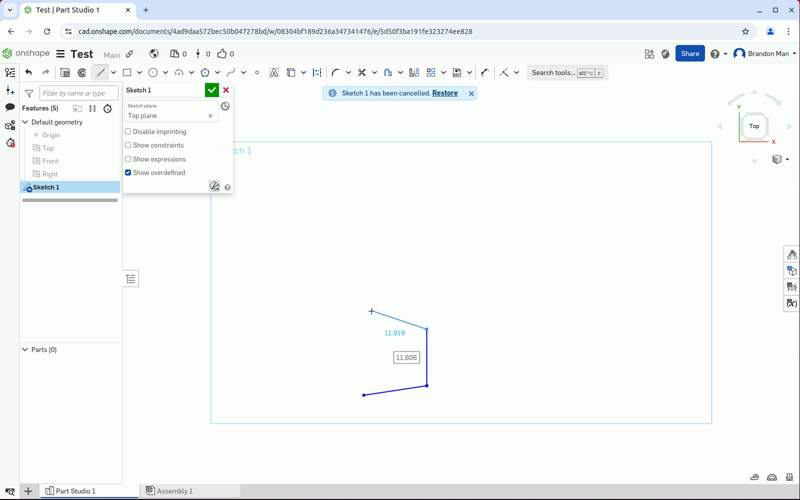
click(371, 310)
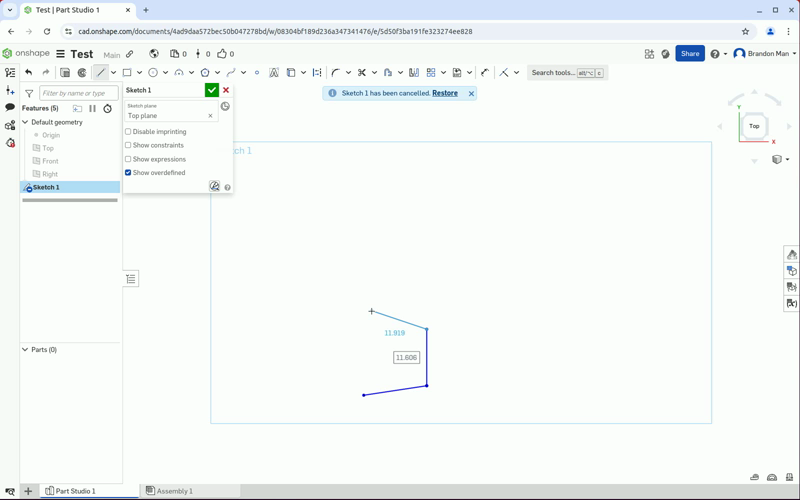
key_up(shift)
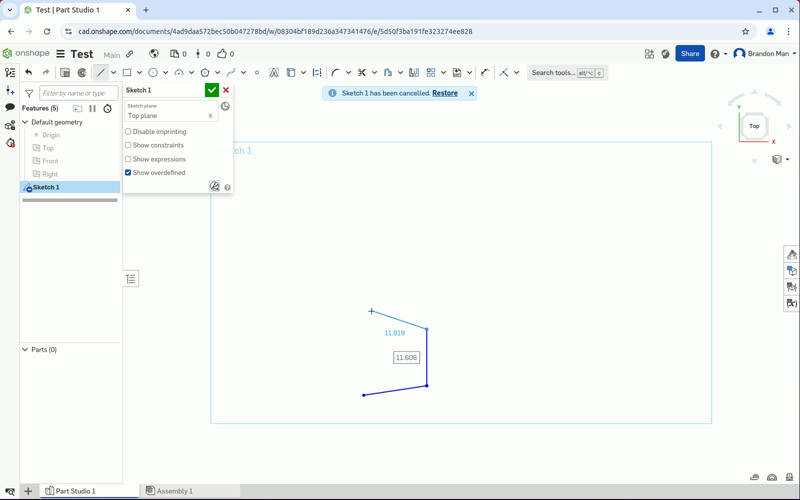
key_down(shift)
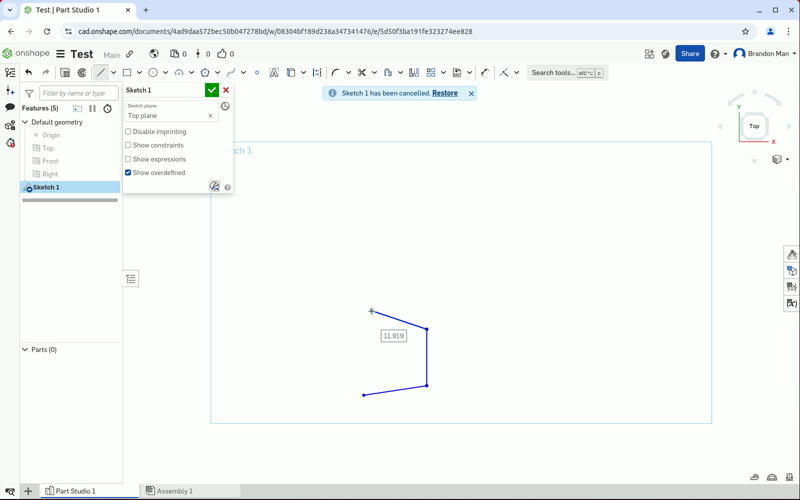
mouse_move(363, 395)
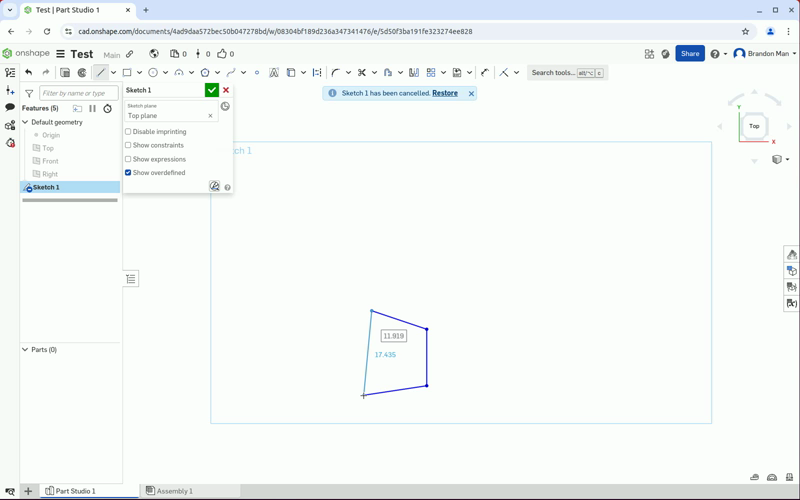
key_up(shift)
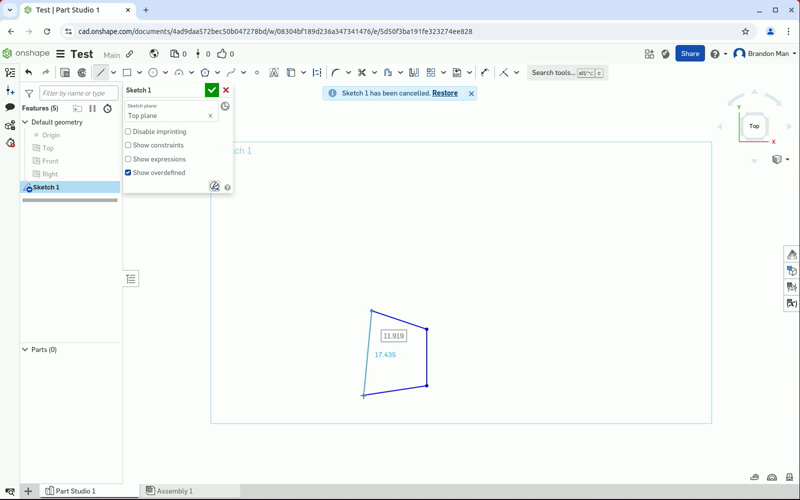
click(363, 395)
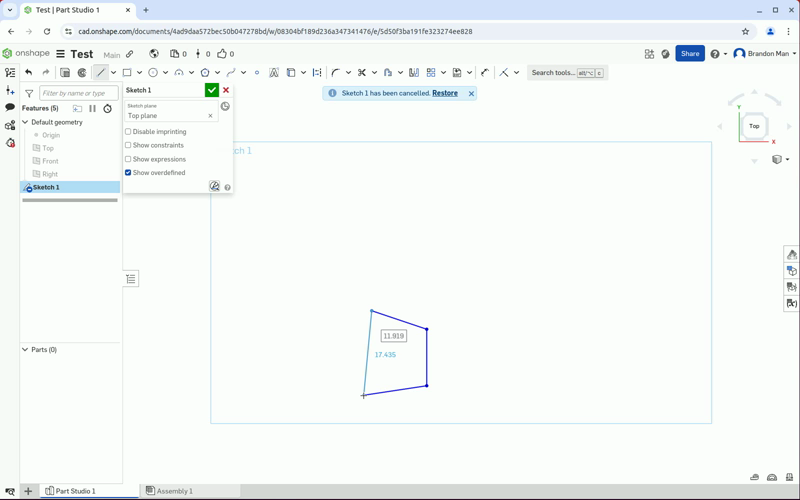
key(esc)
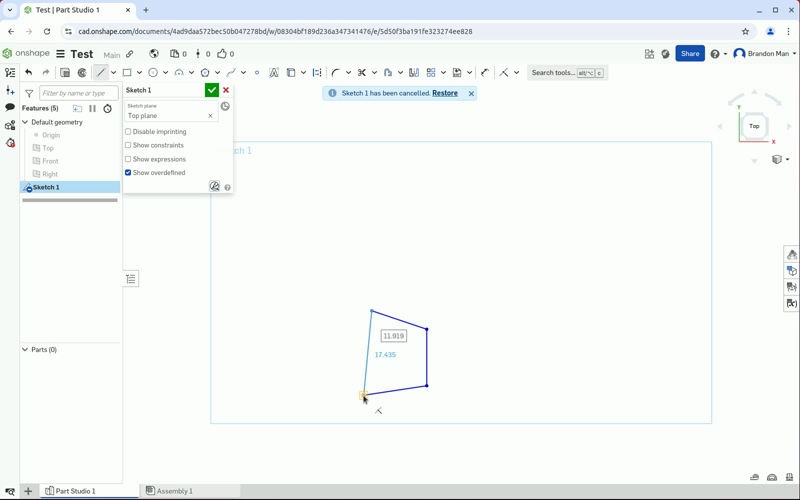
key(l)
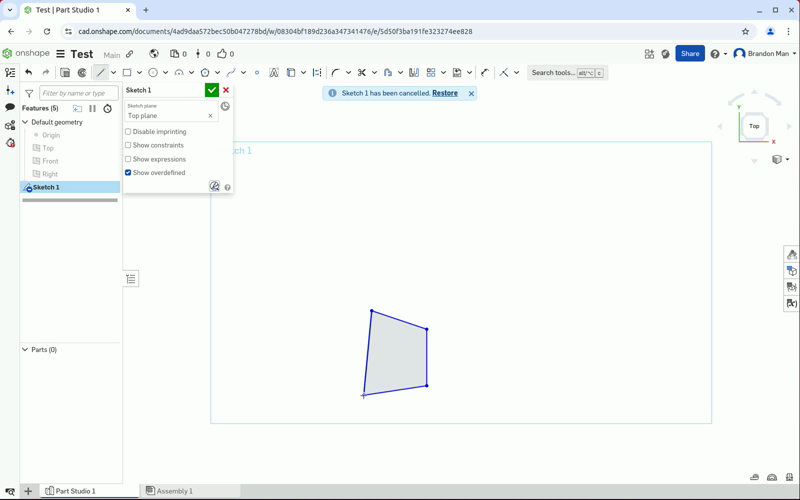
key_down(shift)
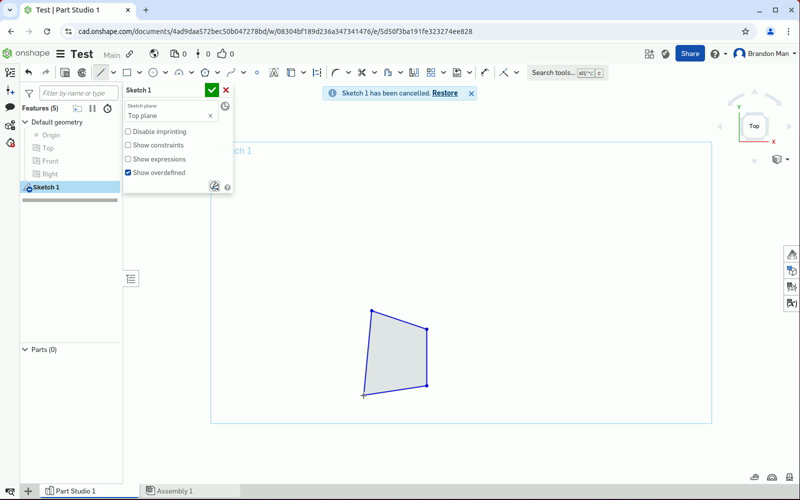
mouse_move(378, 372)
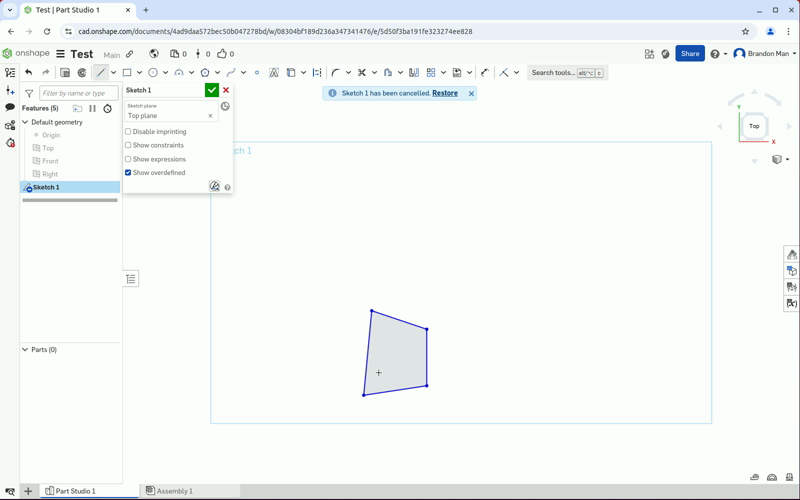
click(378, 372)
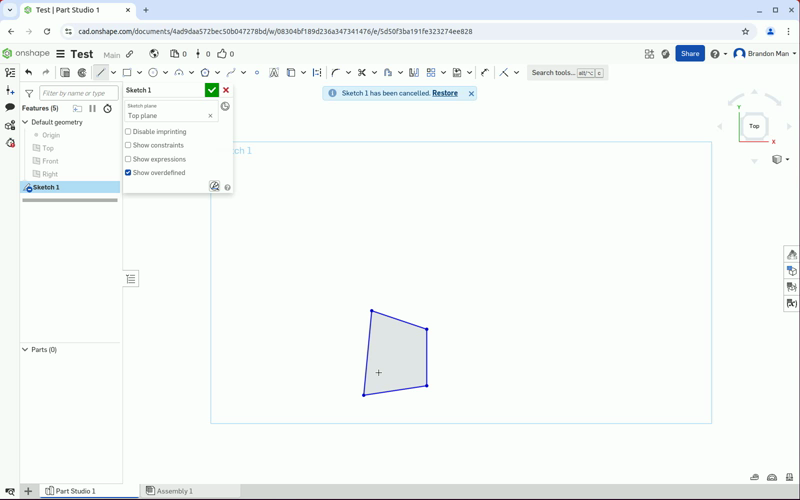
key_up(shift)
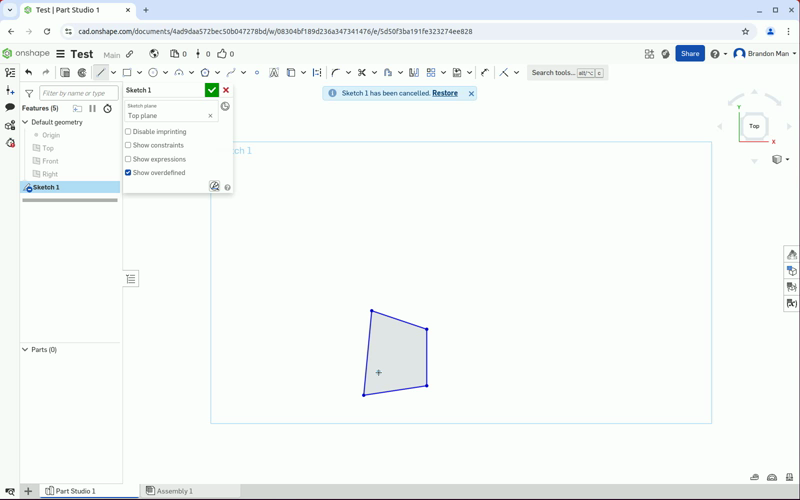
key_down(shift)
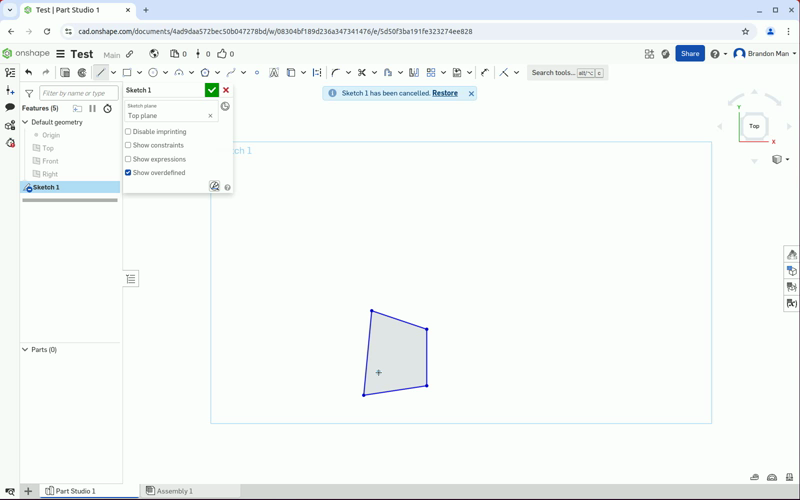
mouse_move(408, 372)
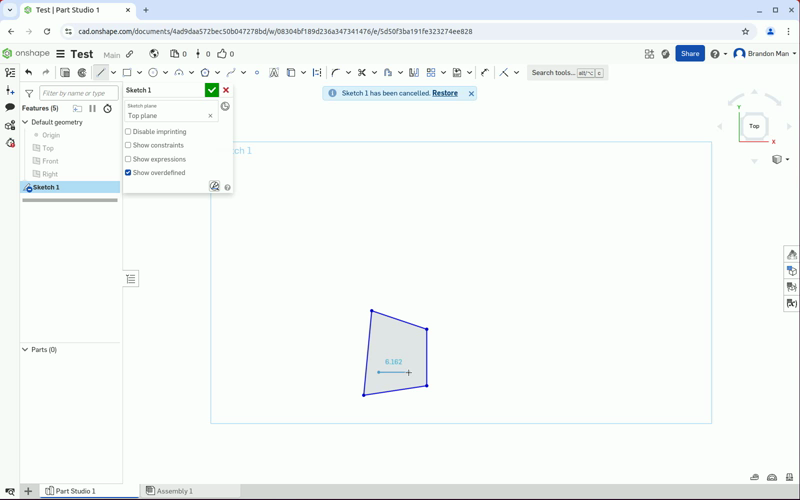
mouse_move(399, 377)
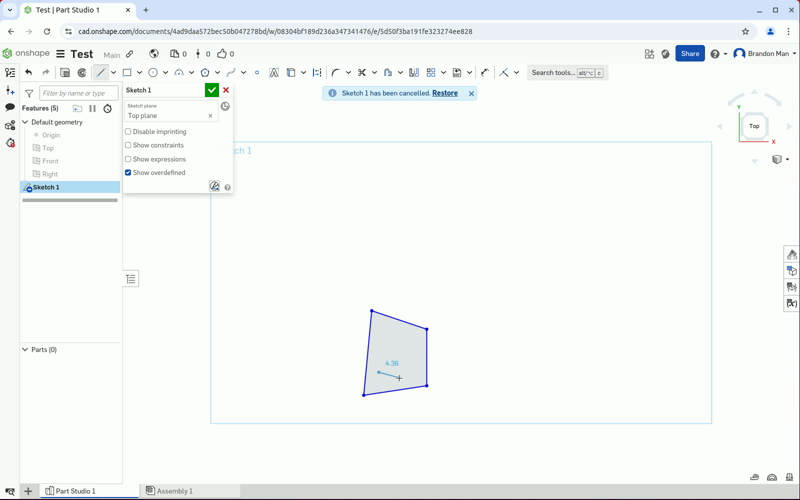
click(399, 377)
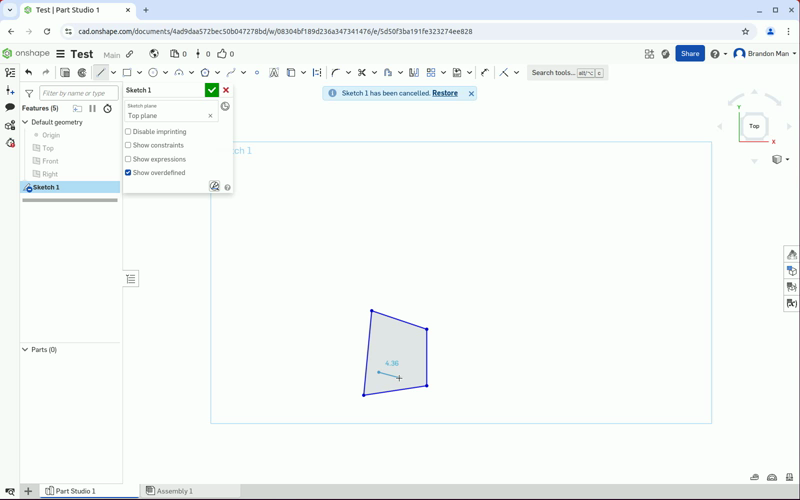
key_up(shift)
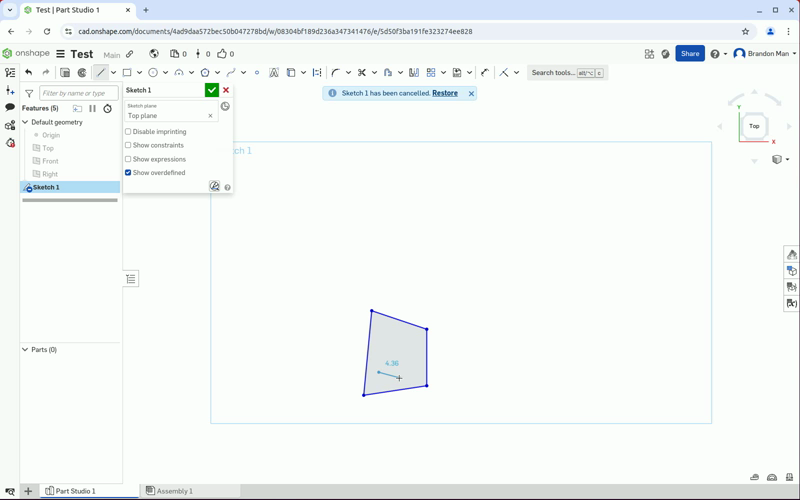
key_down(shift)
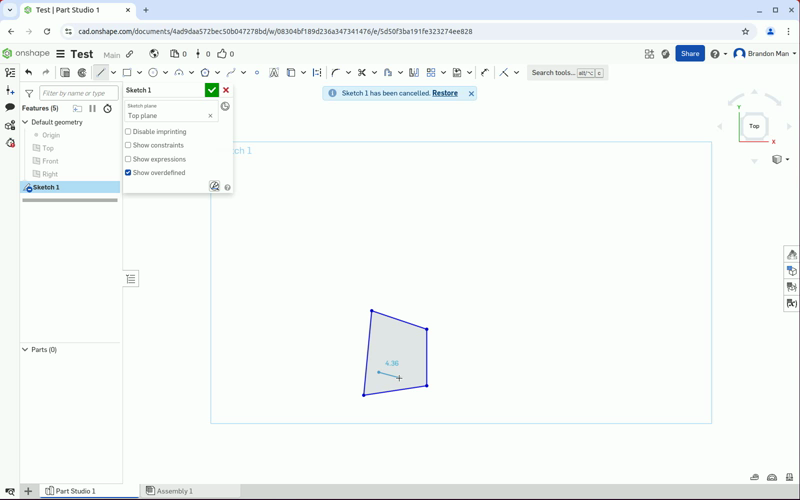
mouse_move(429, 377)
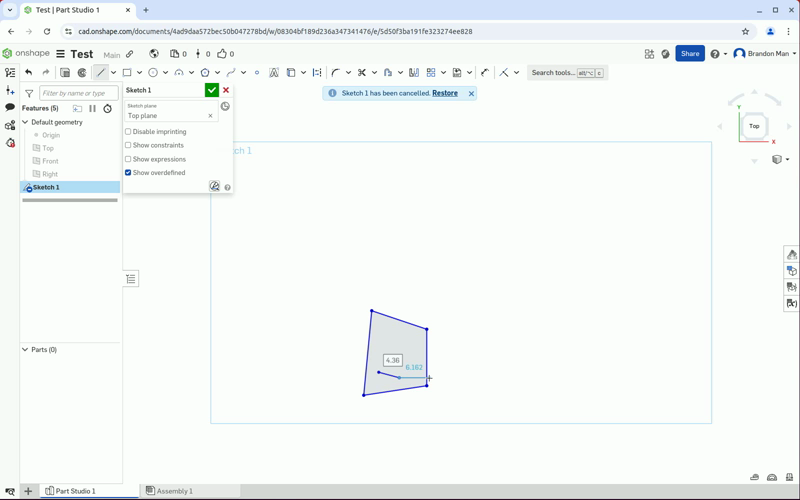
mouse_move(388, 334)
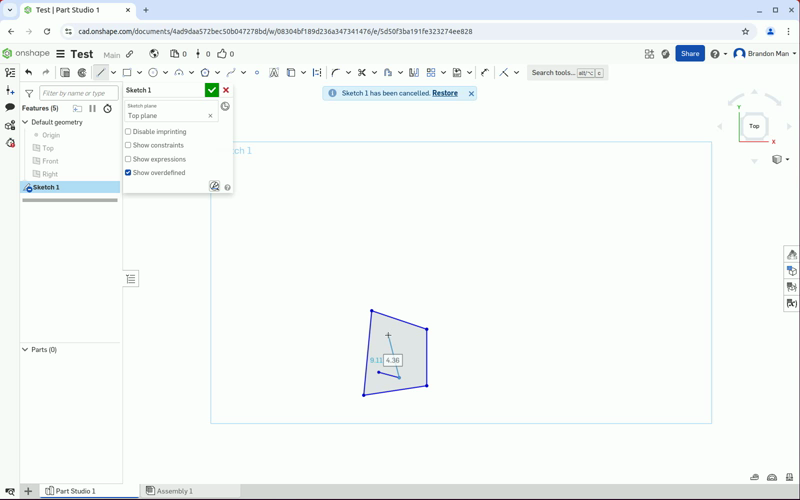
click(388, 334)
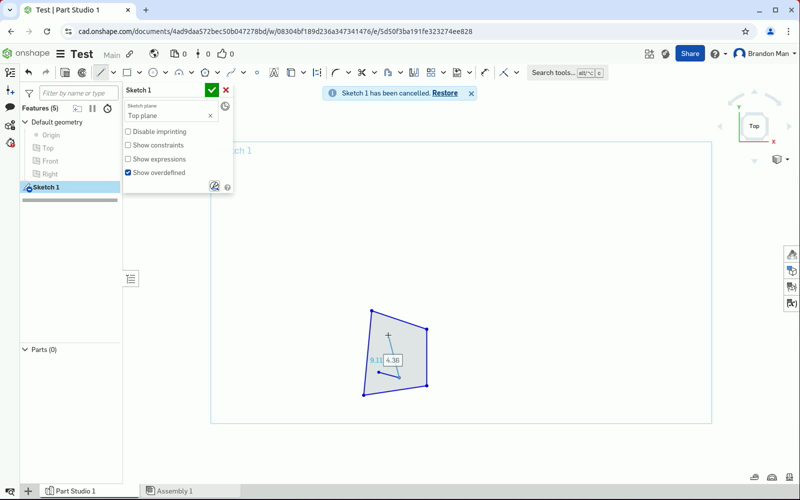
key_up(shift)
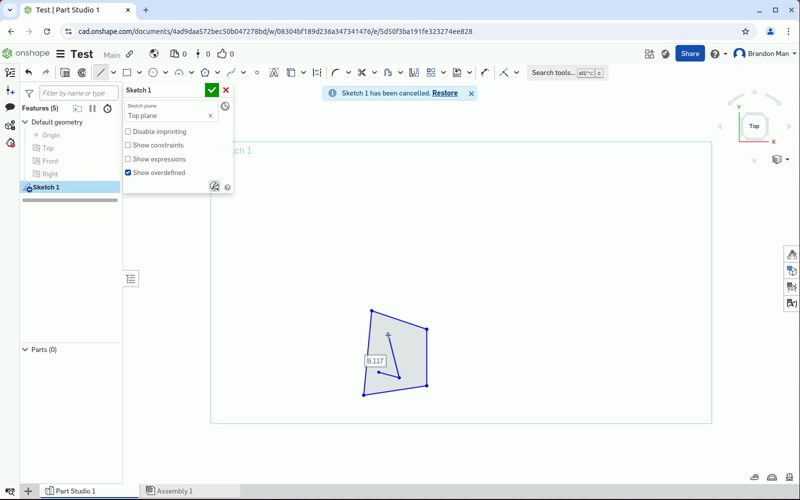
mouse_move(418, 334)
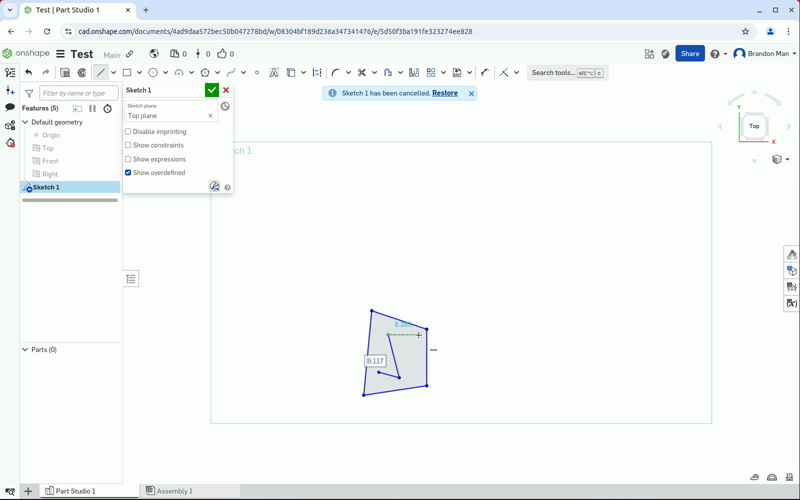
key_down(shift)
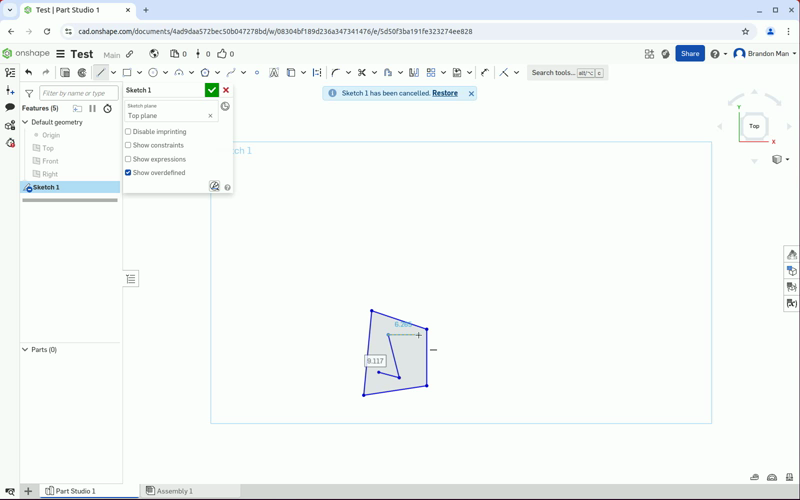
mouse_move(378, 372)
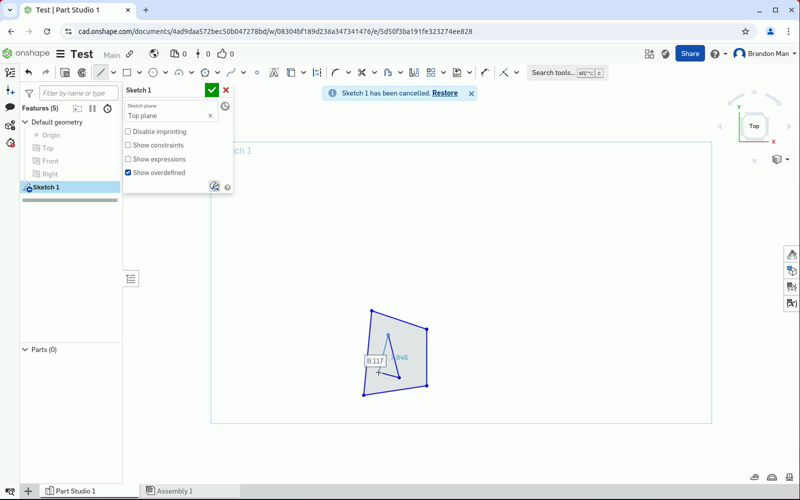
key_up(shift)
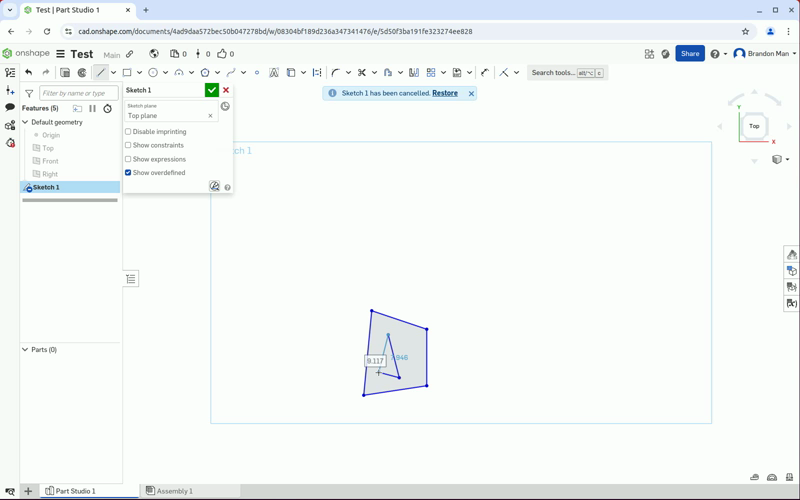
click(378, 372)
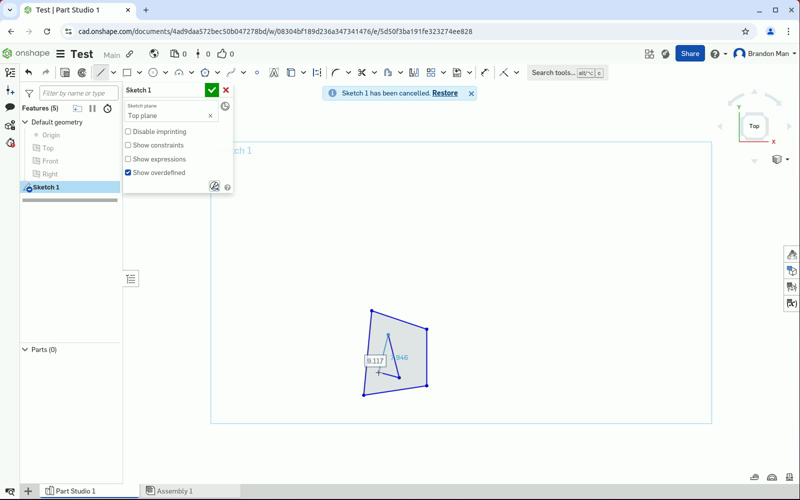
key(esc)
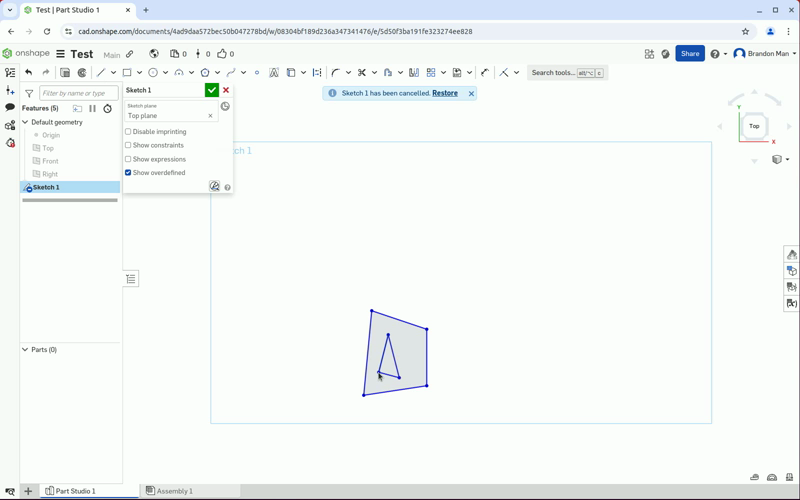
mouse_move(372, 330)
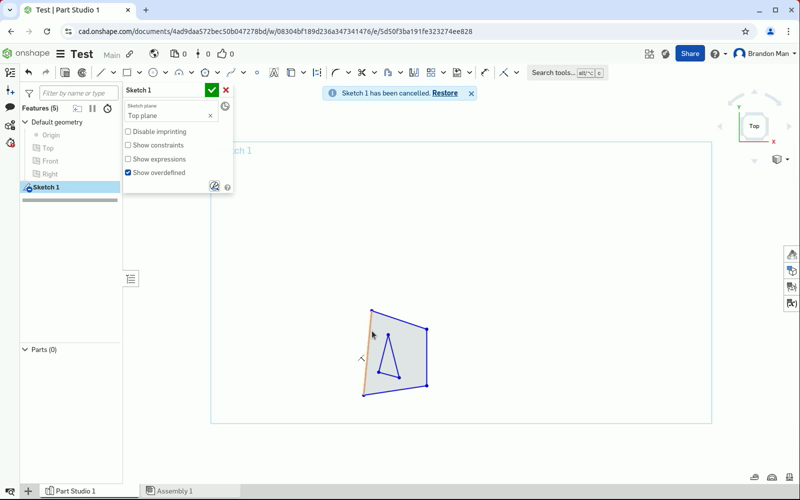
click(372, 330)
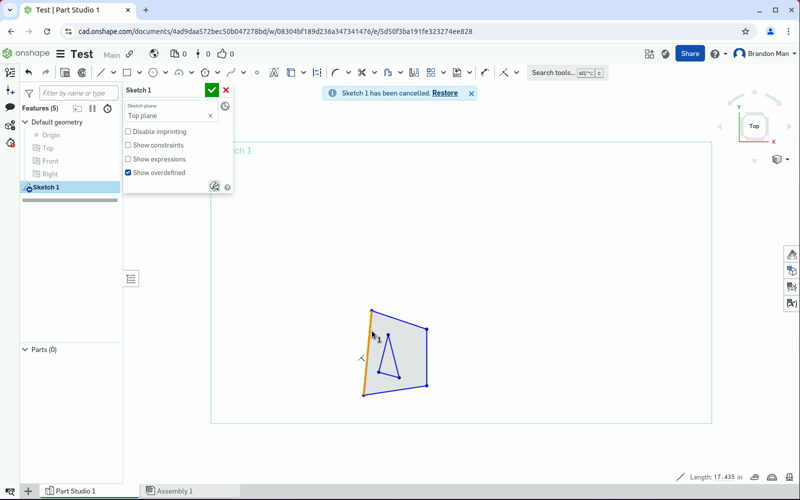
mouse_move(73, 352)
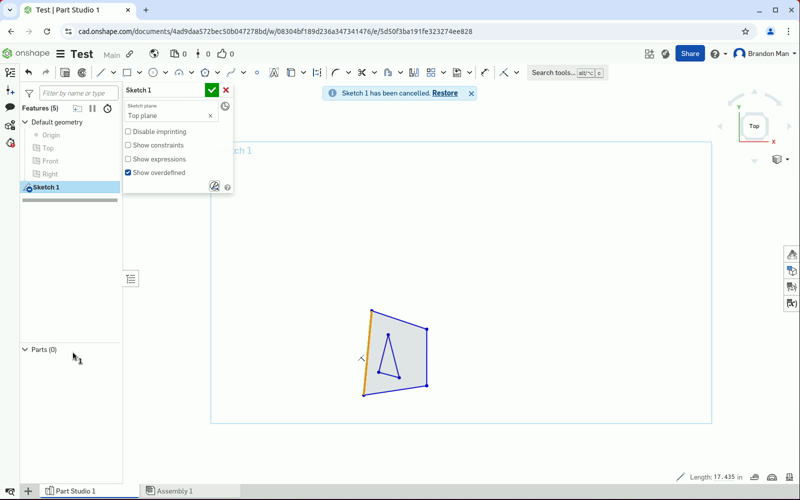
key(shift+y)
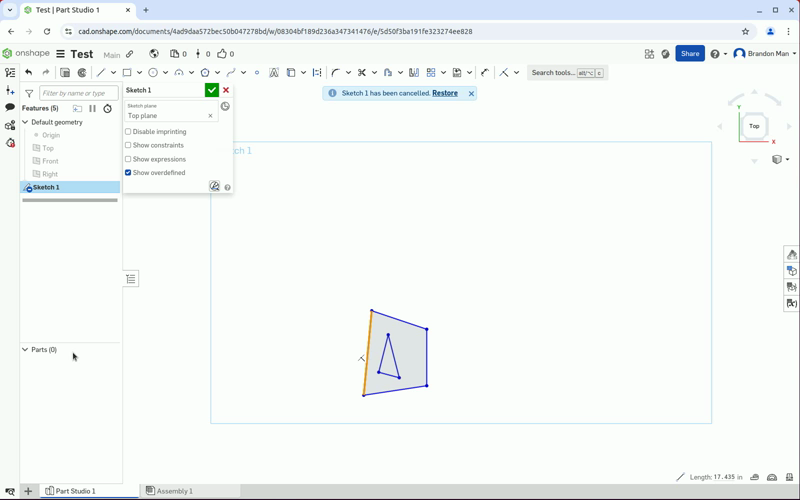
key(shift+e)
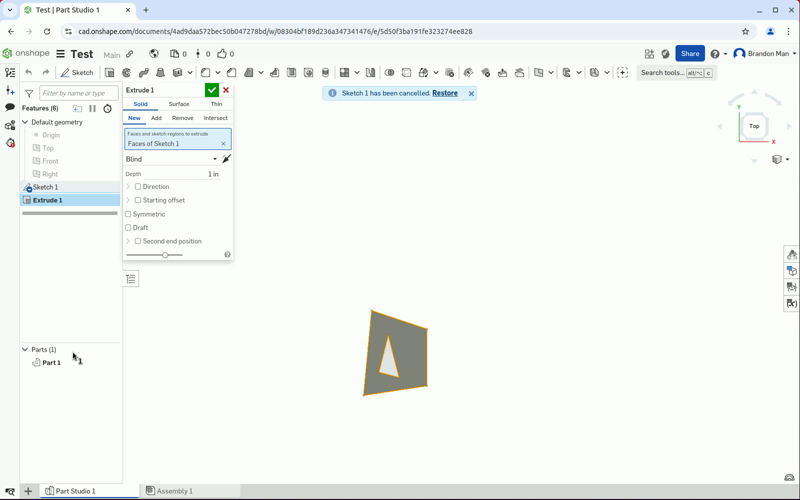
mouse_move(143, 106)
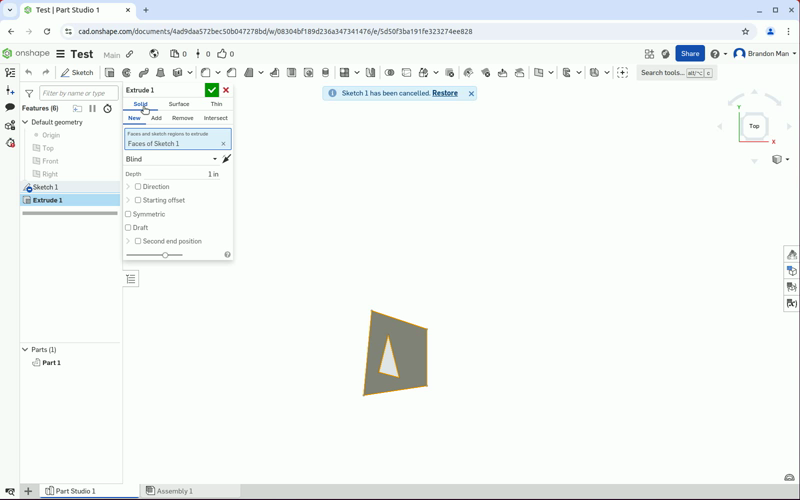
click(143, 106)
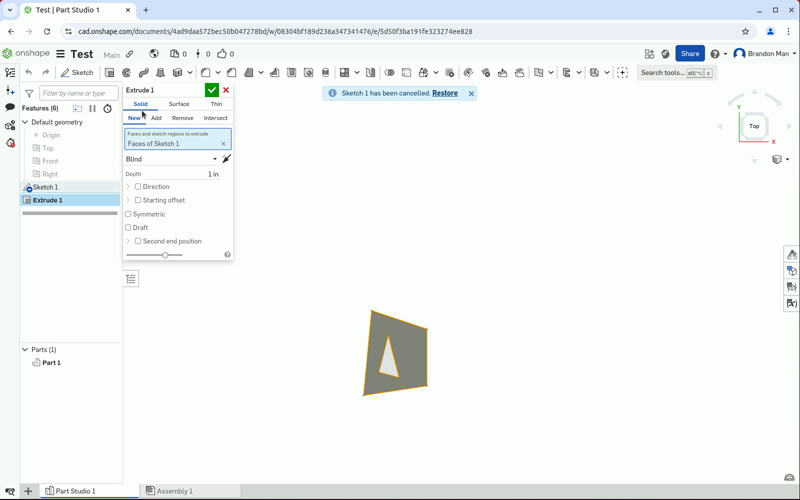
mouse_move(137, 120)
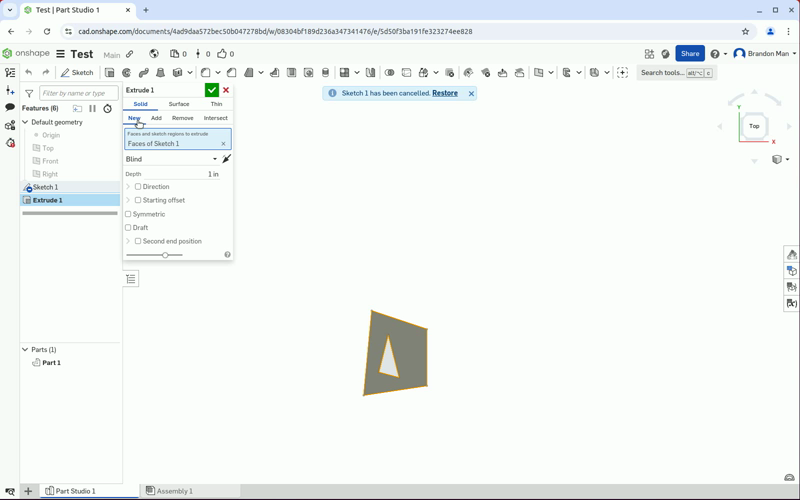
click(137, 120)
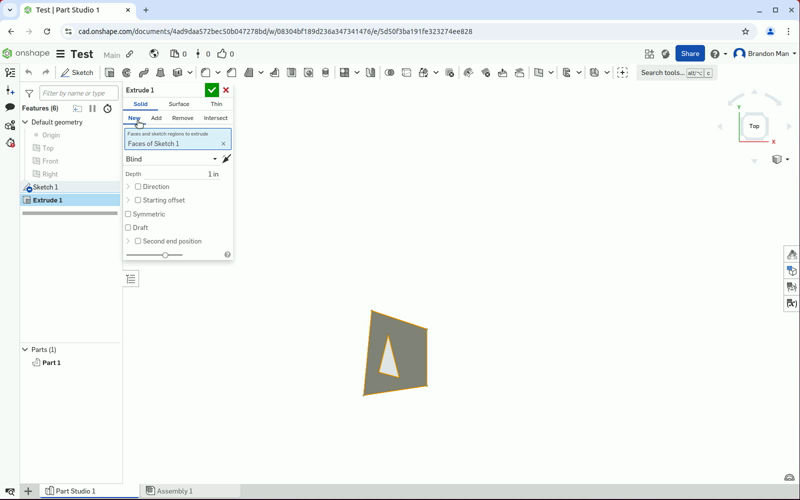
key(tab, 4)
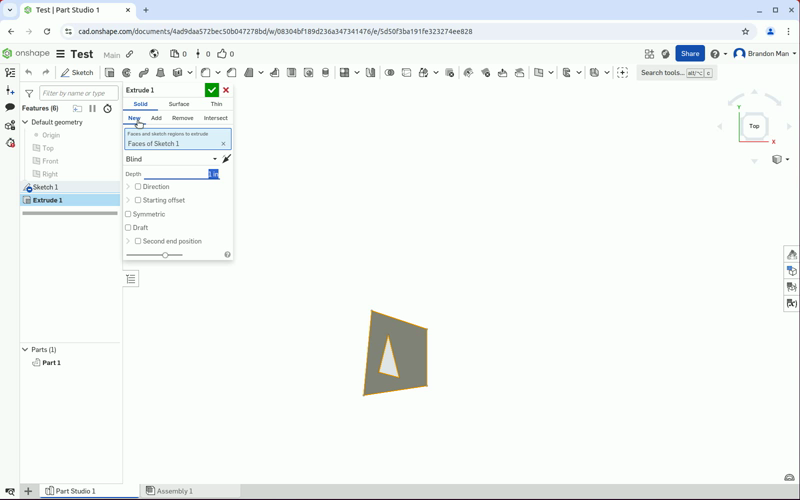
text(8.425)
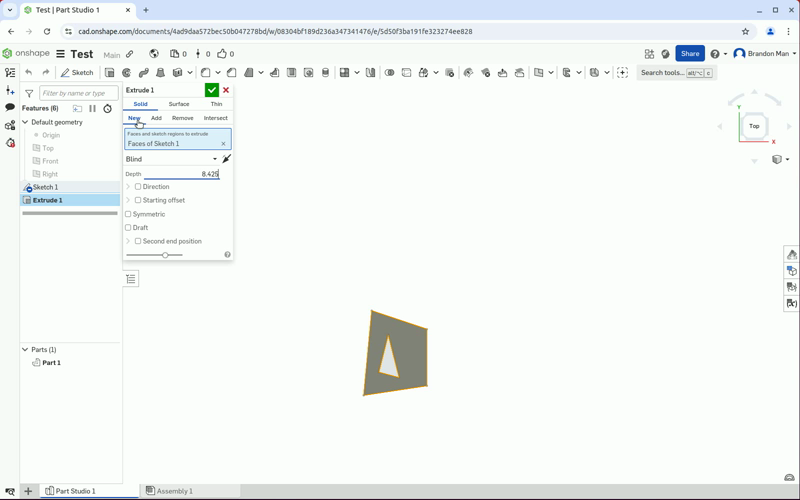
key(enter)
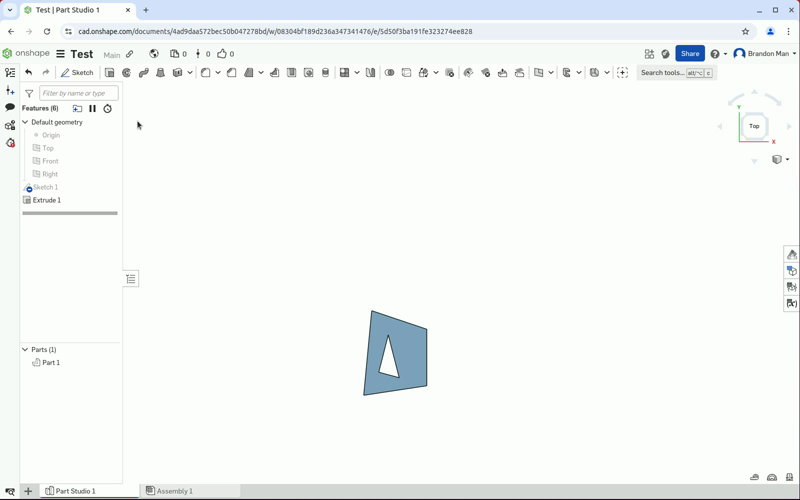
key(shift+h)
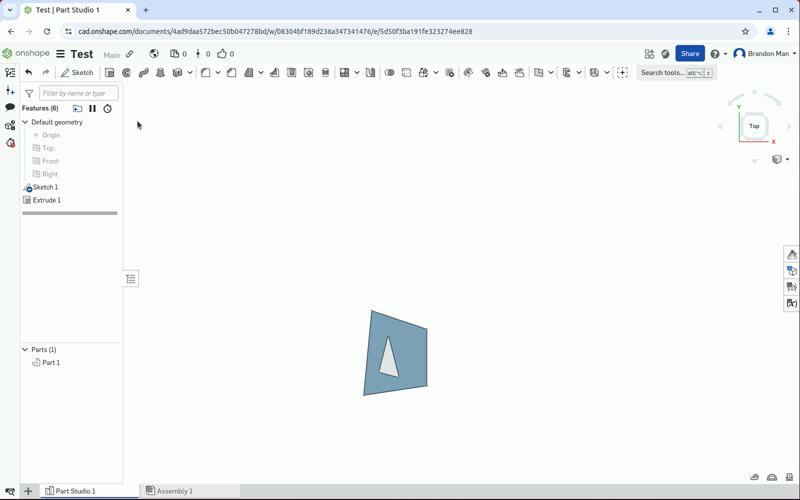
key(shift+h)
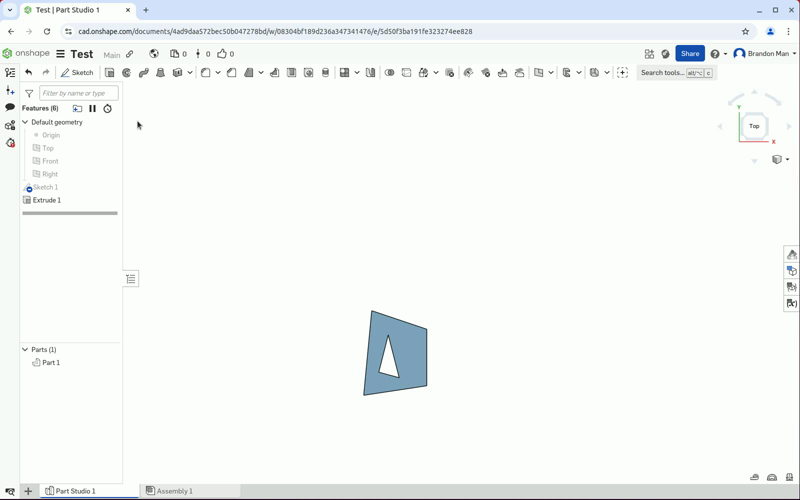
mouse_move(73, 189)
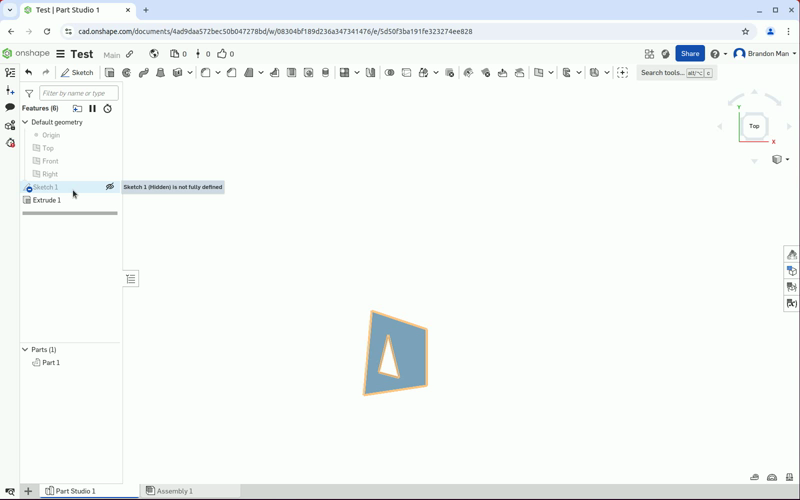
click(73, 189)
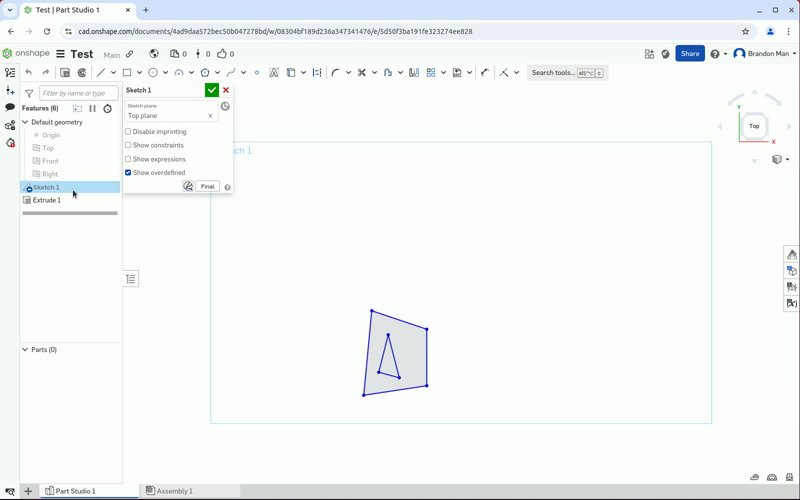
mouse_move(229, 92)
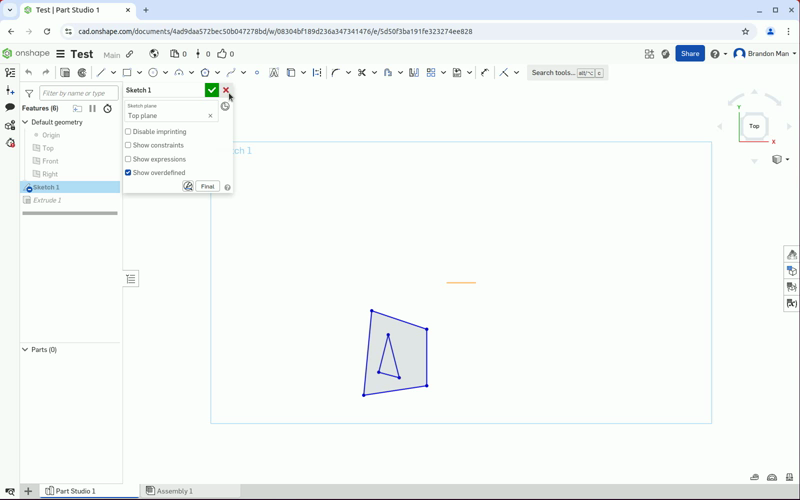
click(229, 92)
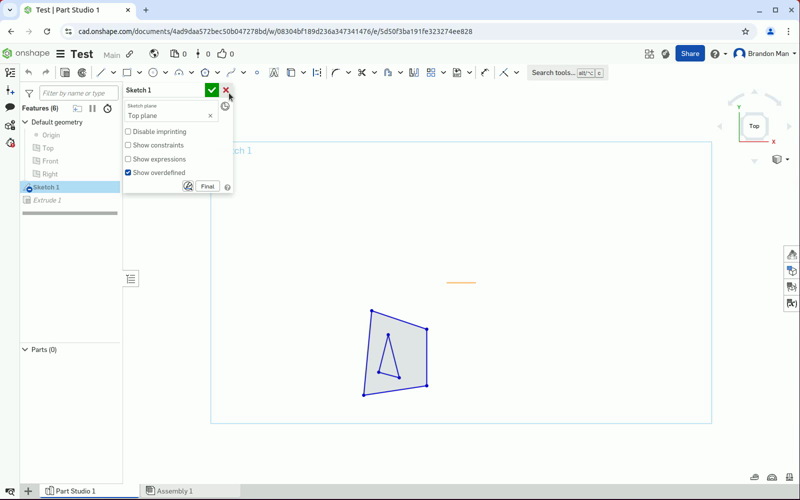
key(shift+s)
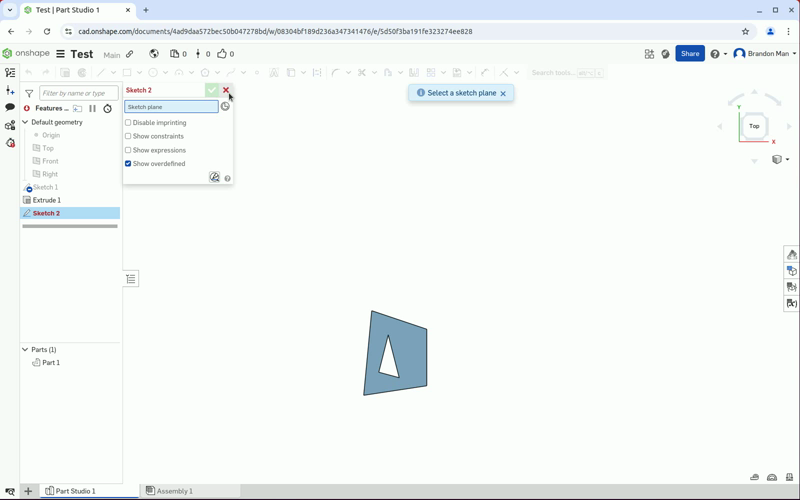
mouse_move(73, 150)
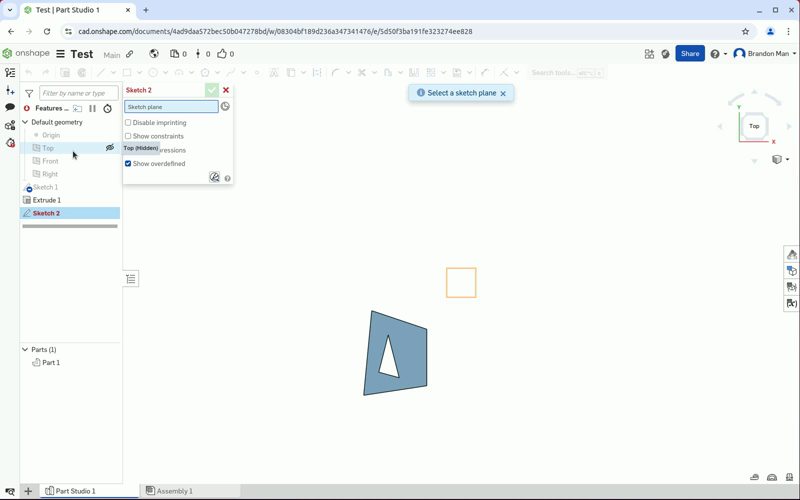
click(73, 150)
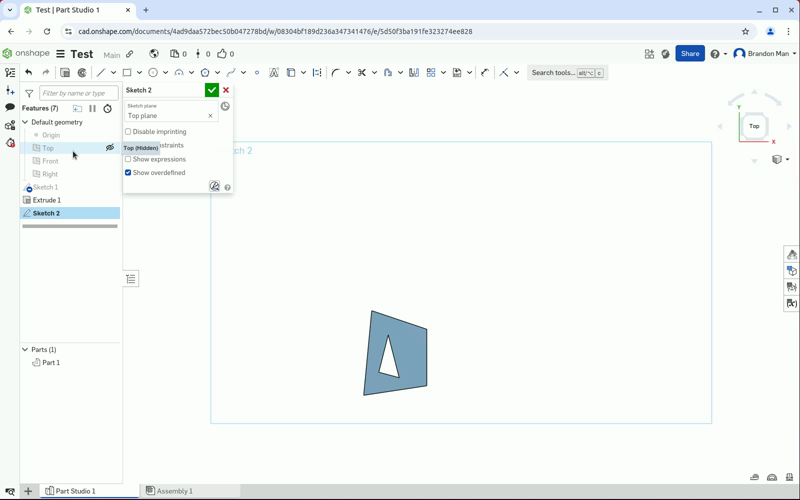
mouse_move(73, 352)
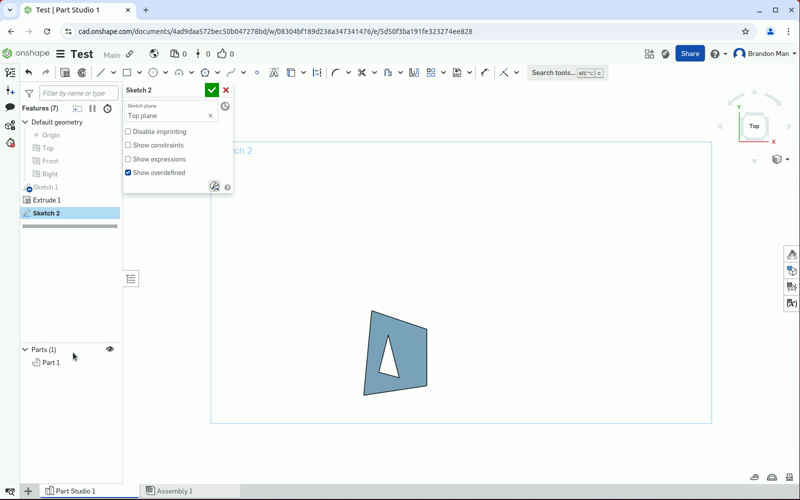
key(y)
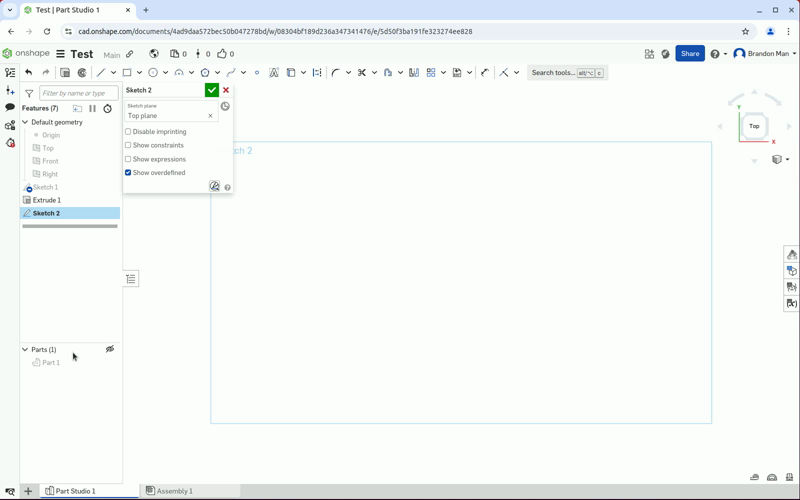
key(l)
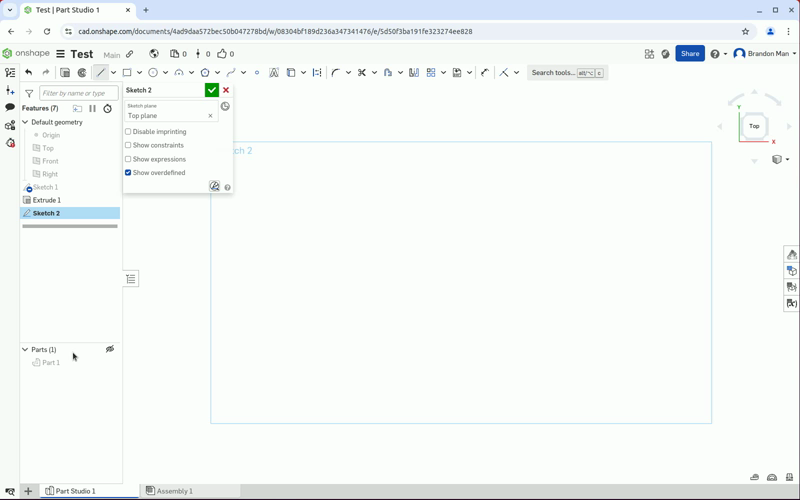
key_down(shift)
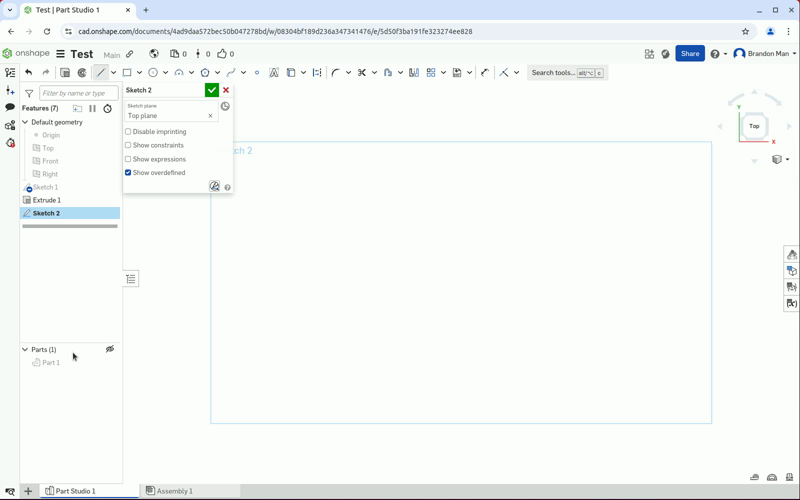
mouse_move(498, 257)
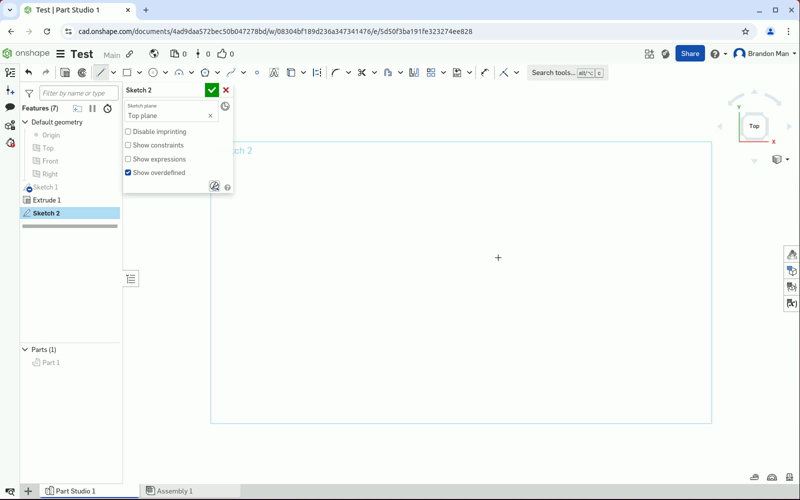
click(498, 257)
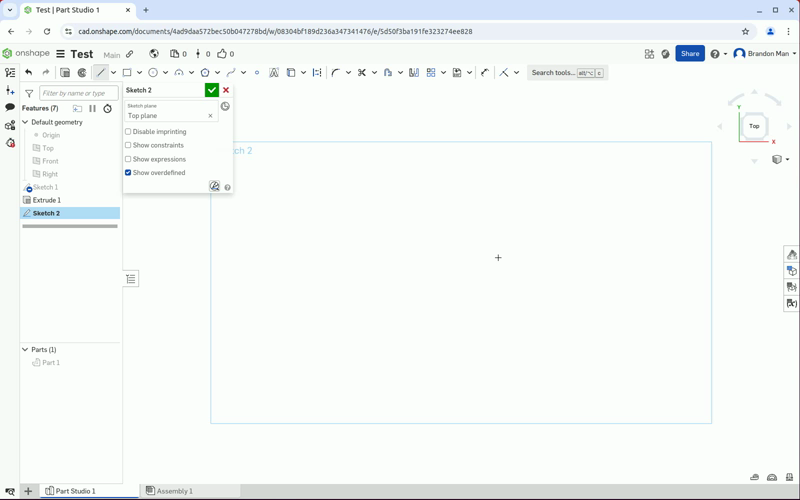
key_up(shift)
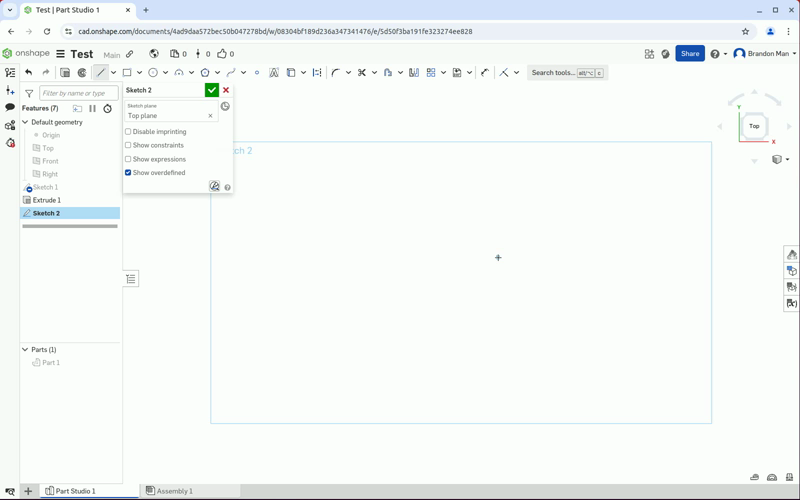
key_down(shift)
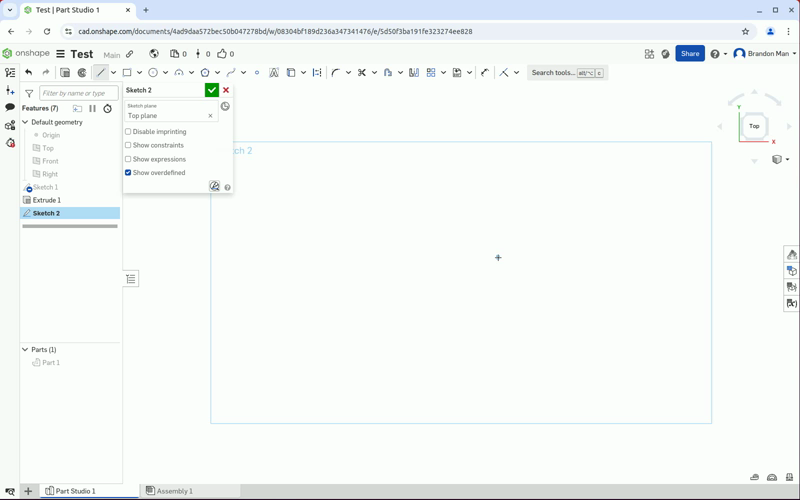
mouse_move(558, 257)
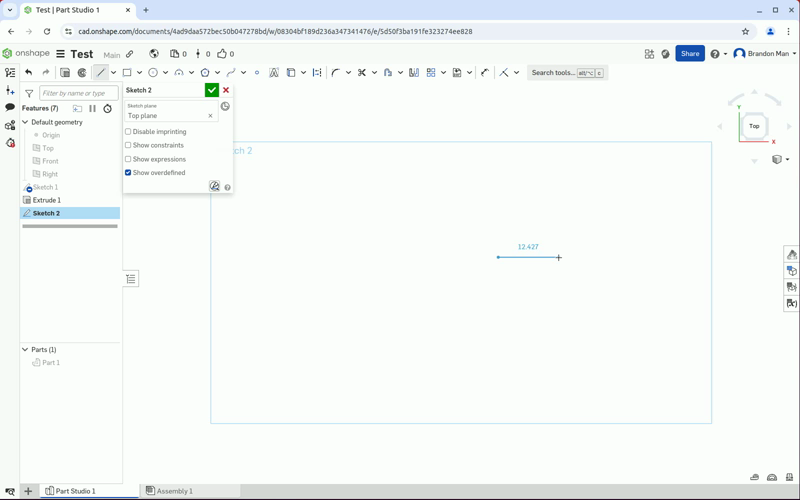
click(558, 257)
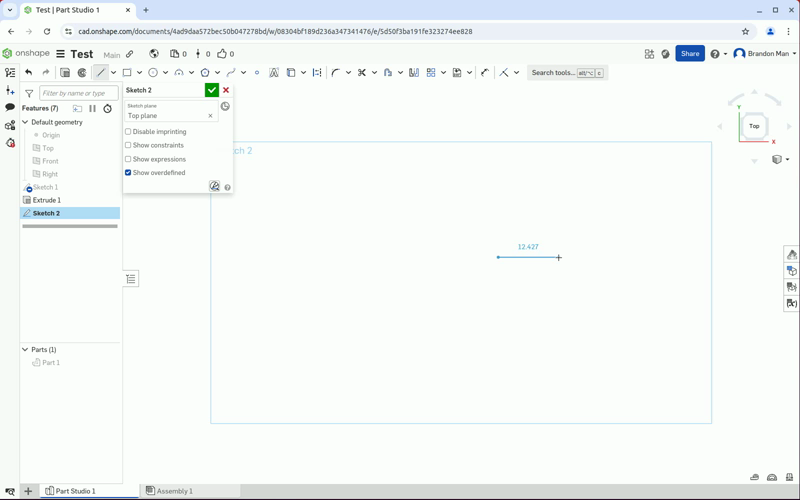
key_up(shift)
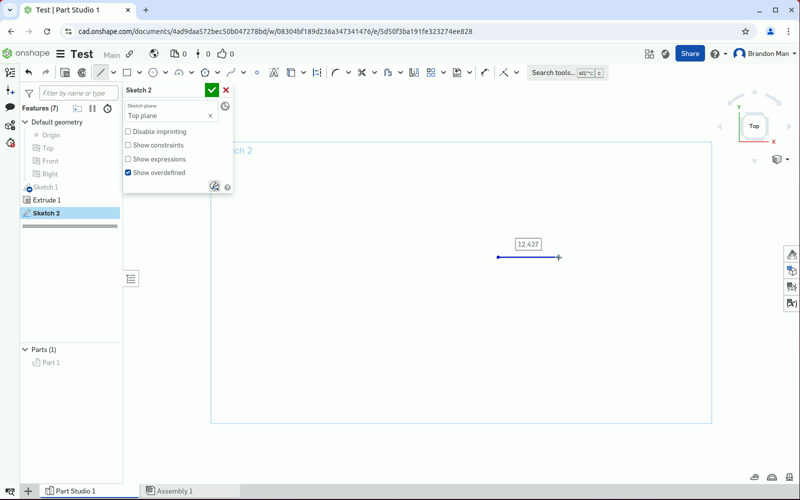
key_down(shift)
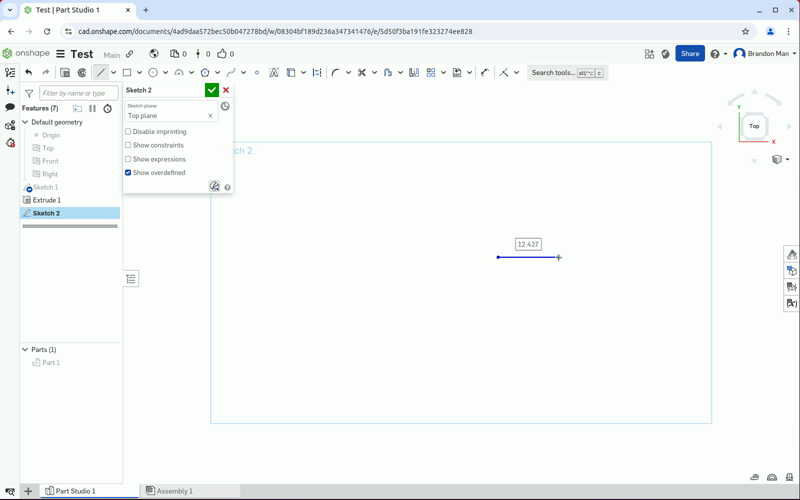
mouse_move(588, 257)
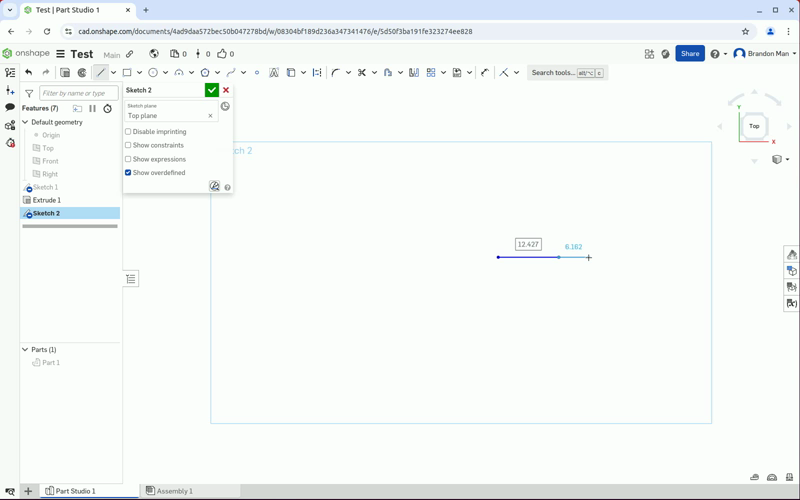
mouse_move(558, 221)
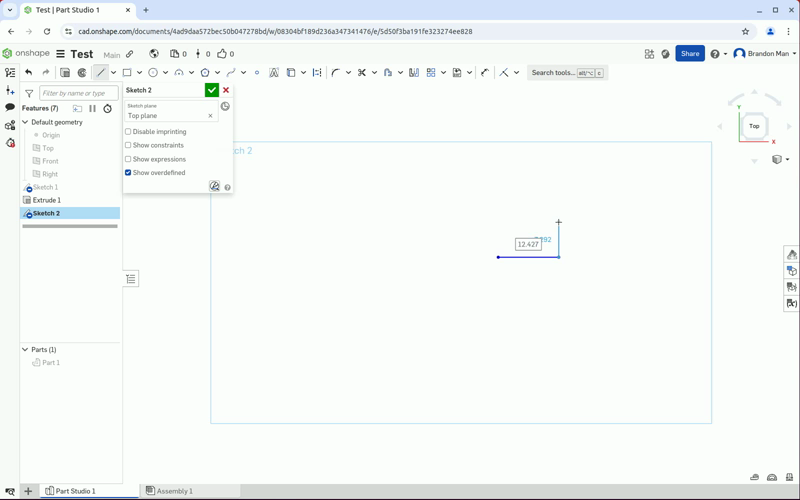
click(558, 221)
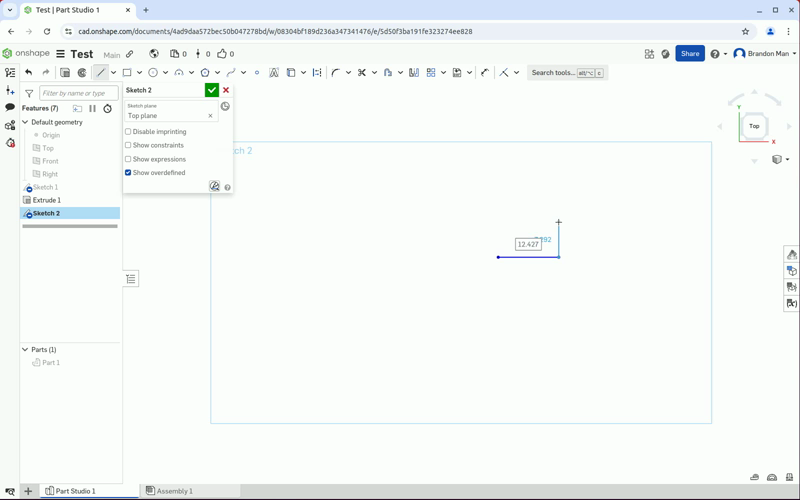
key_up(shift)
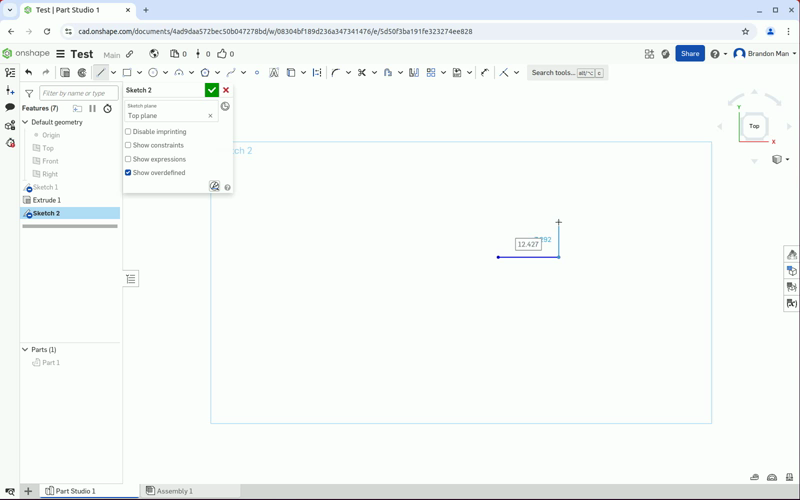
key_down(shift)
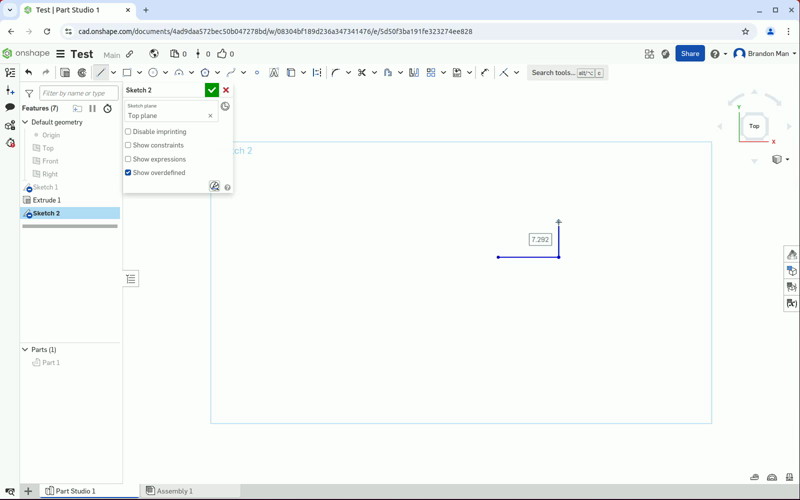
mouse_move(498, 221)
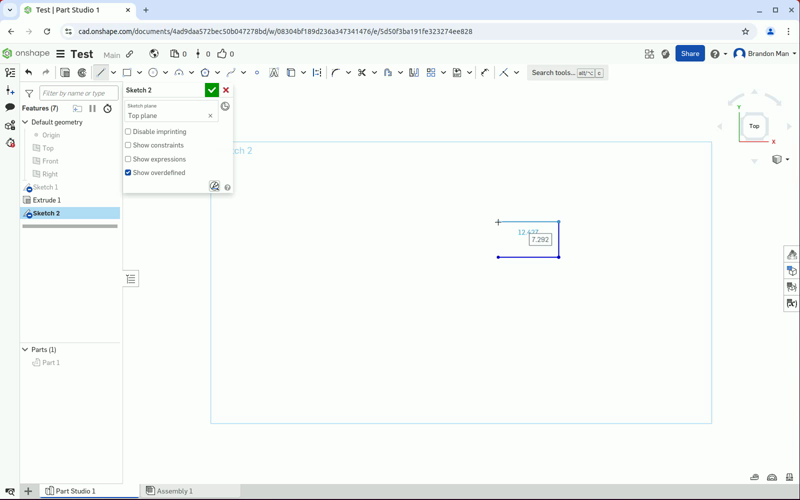
click(498, 221)
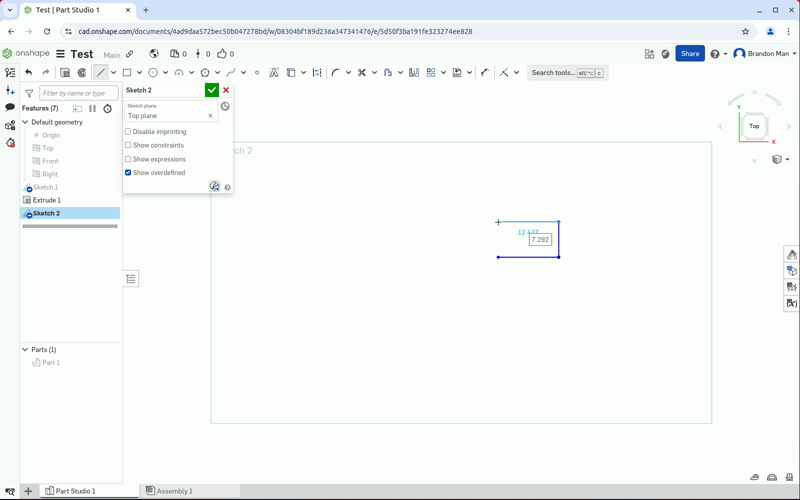
key_up(shift)
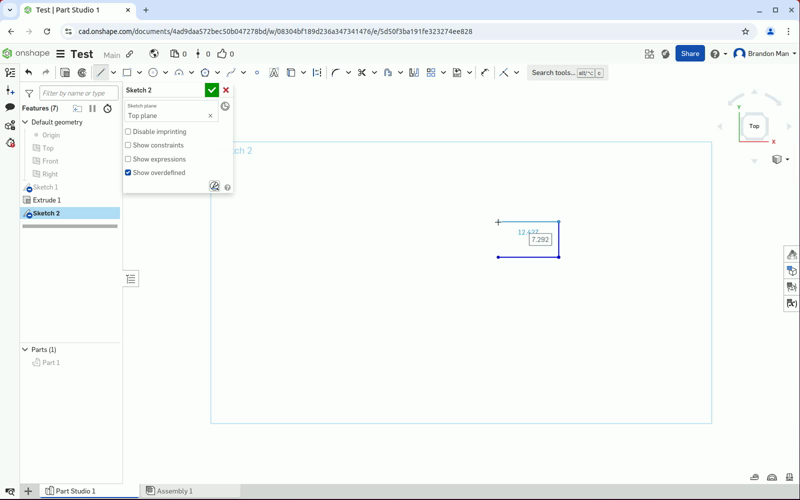
mouse_move(528, 221)
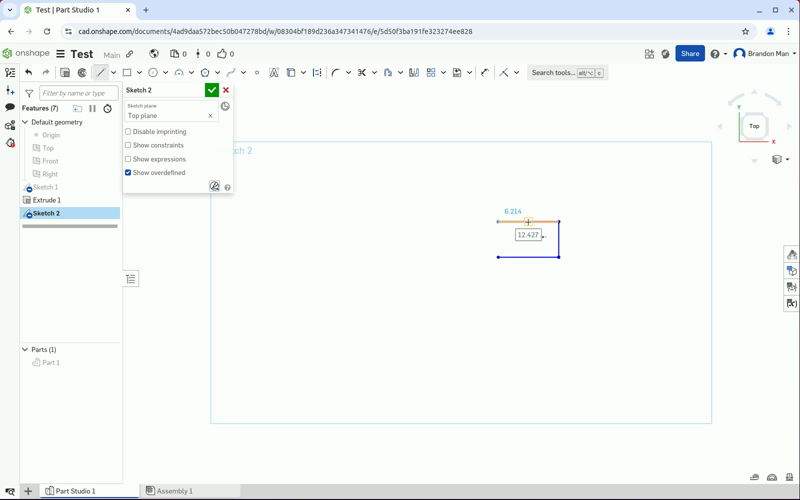
key_down(shift)
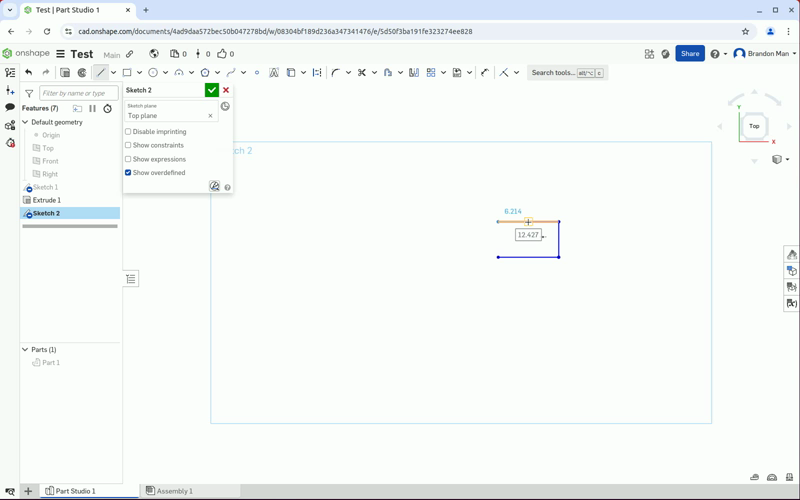
mouse_move(498, 257)
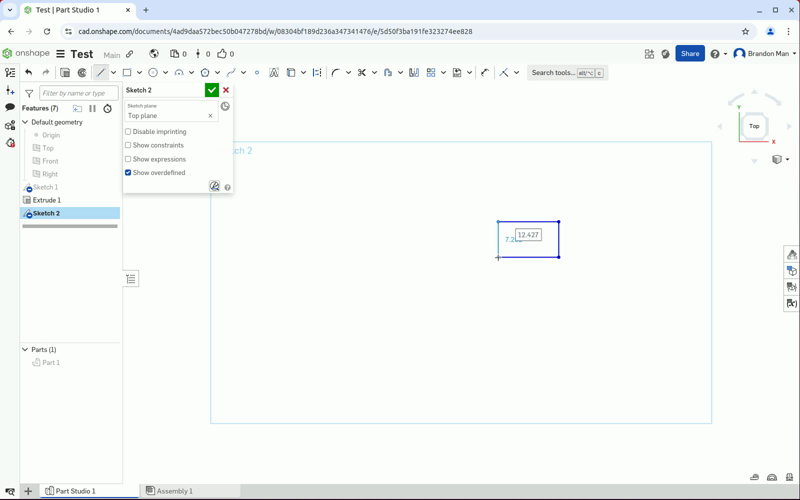
key_up(shift)
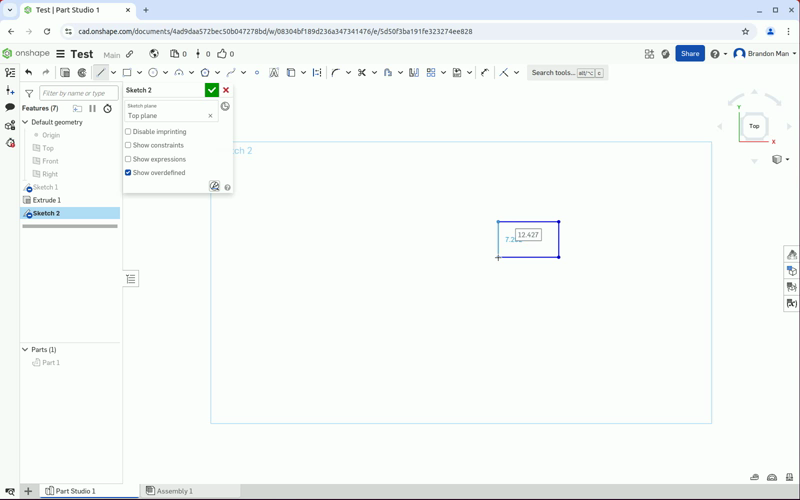
click(498, 257)
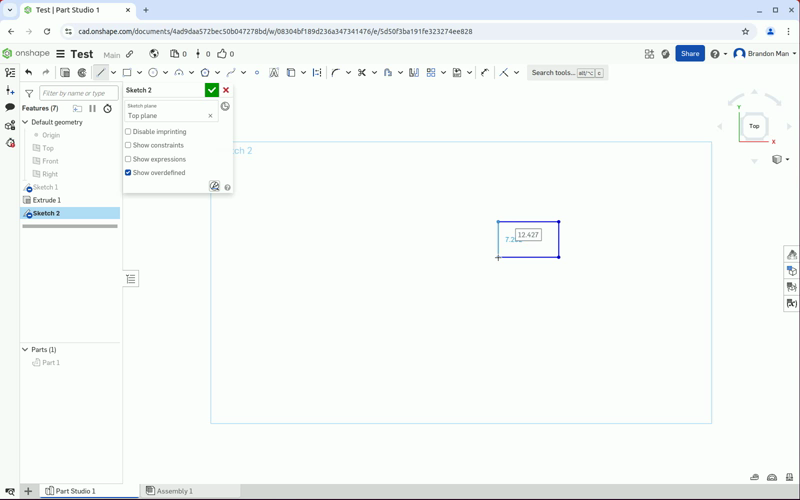
key(esc)
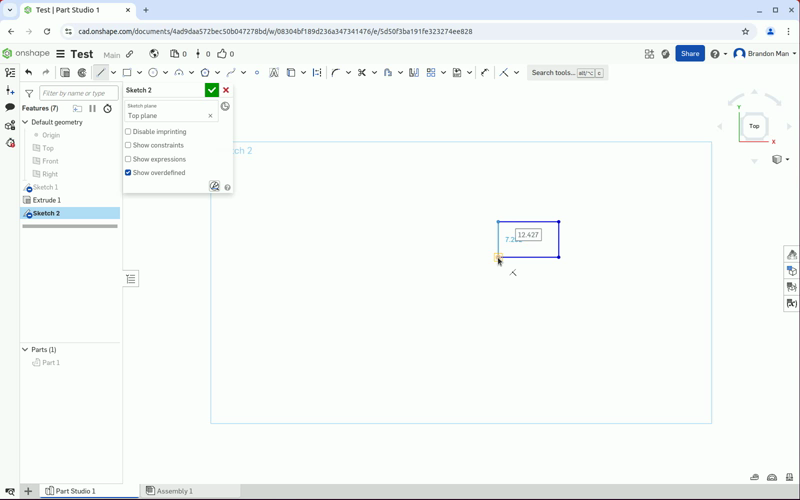
mouse_move(506, 225)
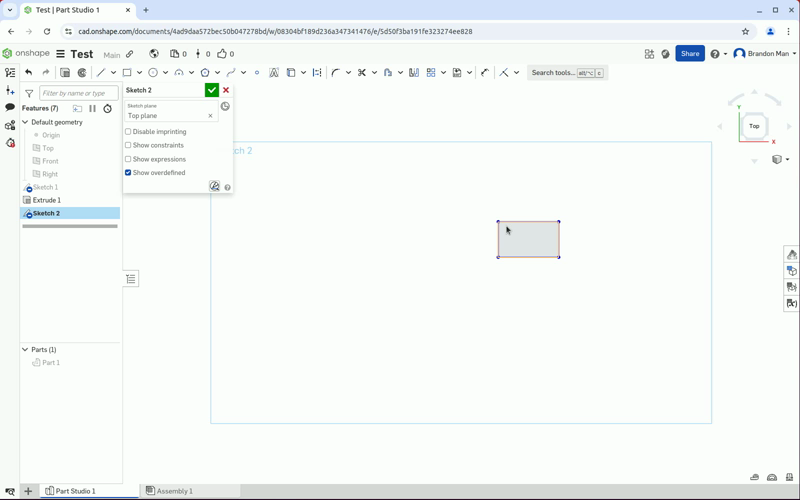
click(506, 225)
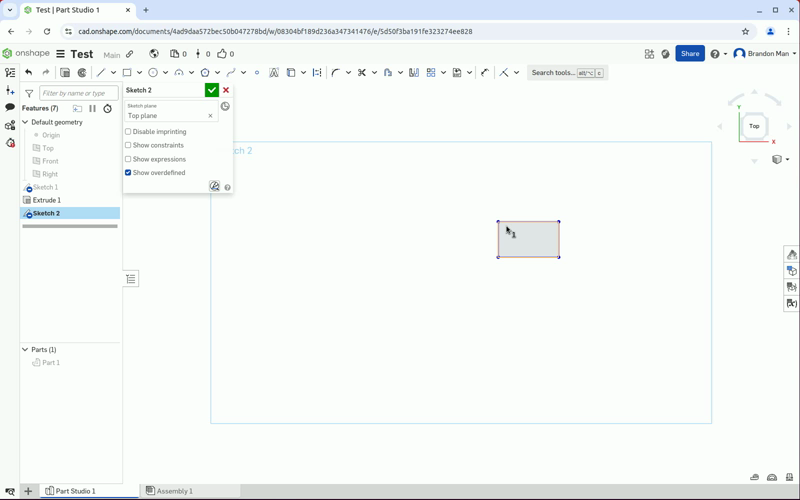
mouse_move(73, 352)
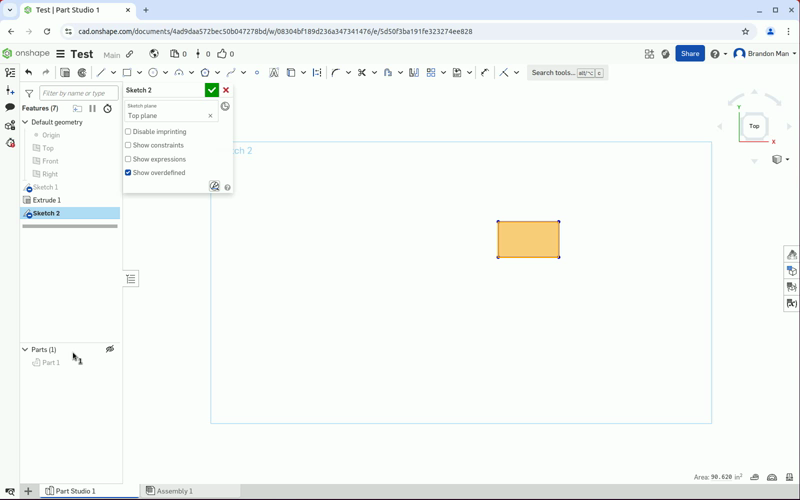
key(shift+y)
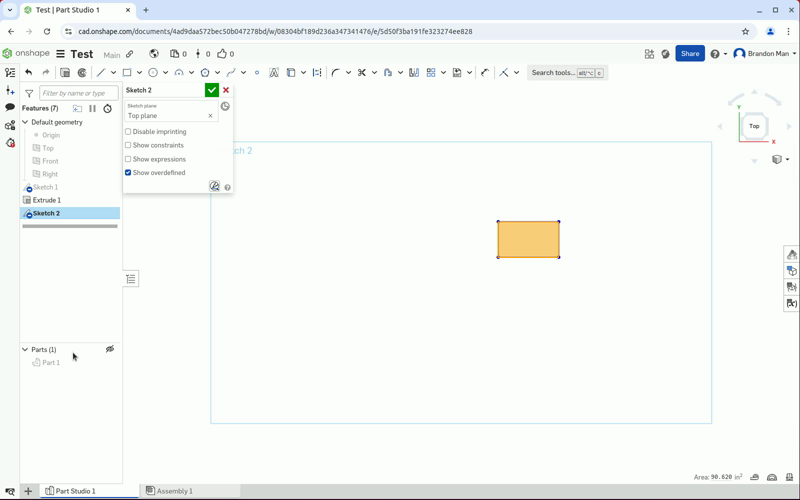
key(shift+e)
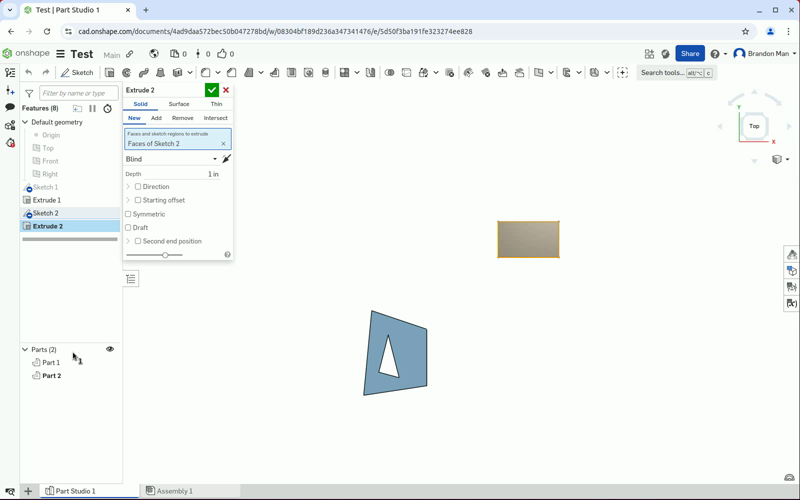
mouse_move(143, 106)
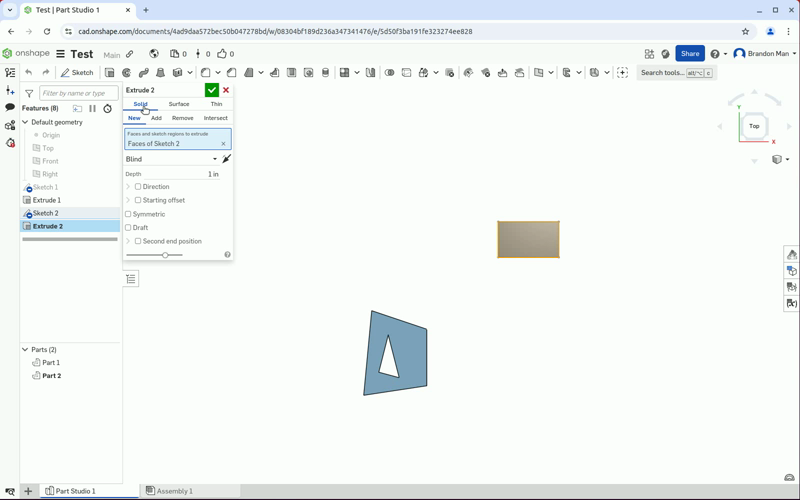
click(143, 106)
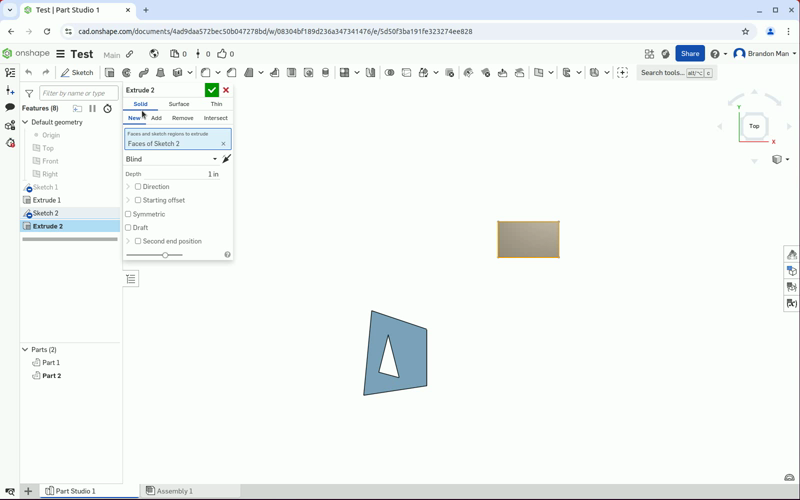
mouse_move(137, 120)
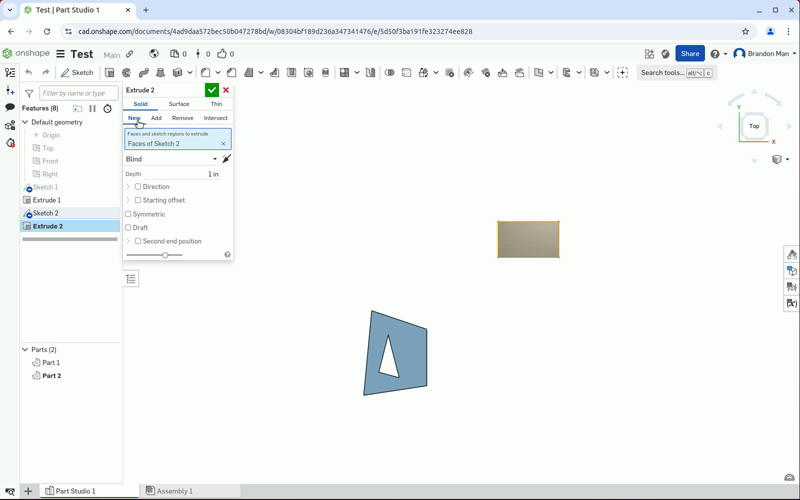
click(137, 120)
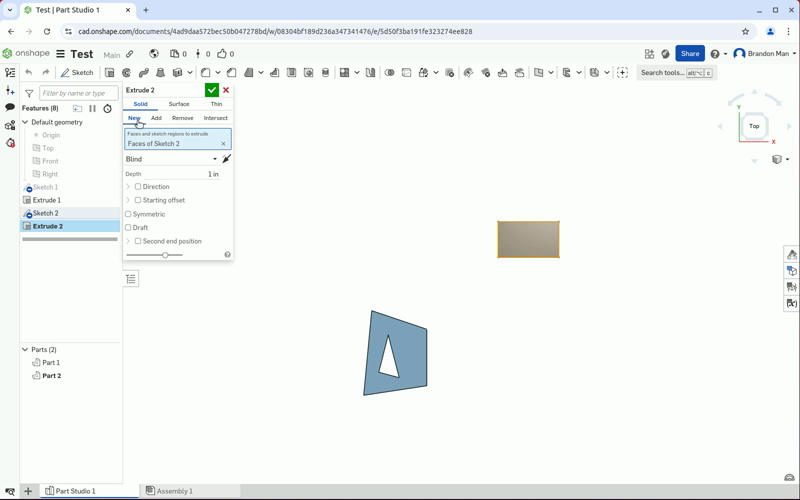
key(tab, 4)
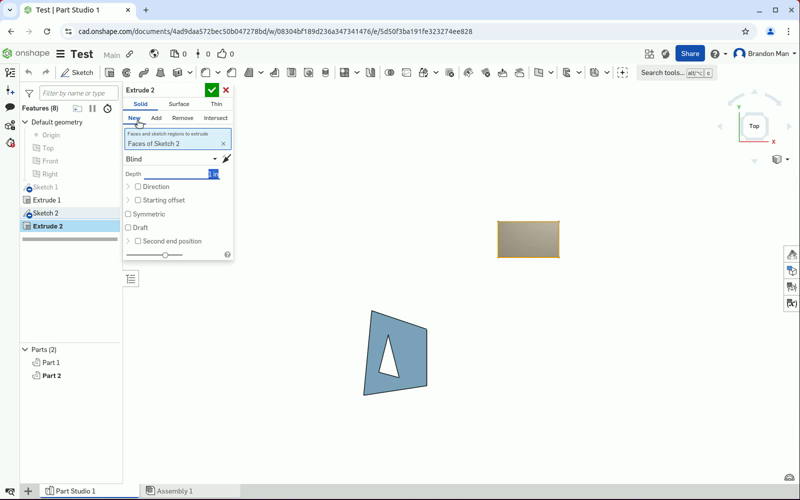
text(8.425)
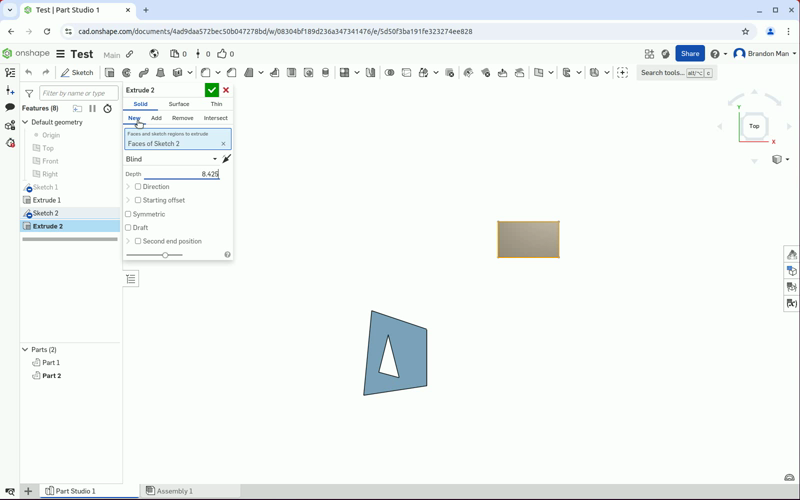
key(enter)
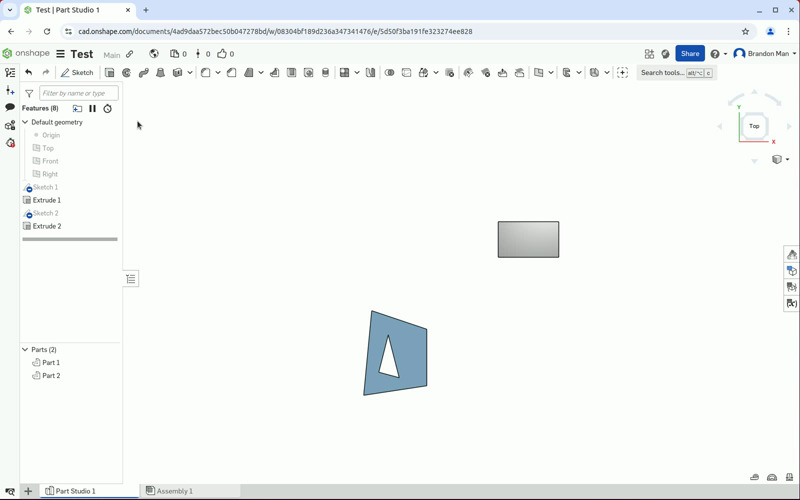
key(shift+h)
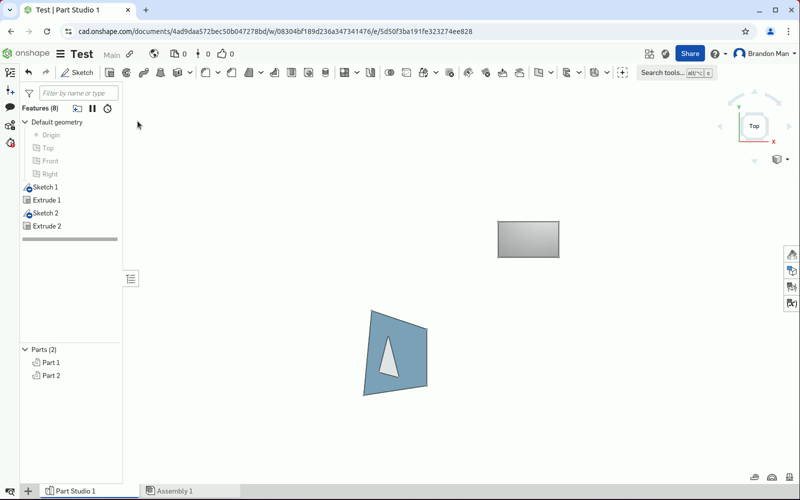
key(shift+h)
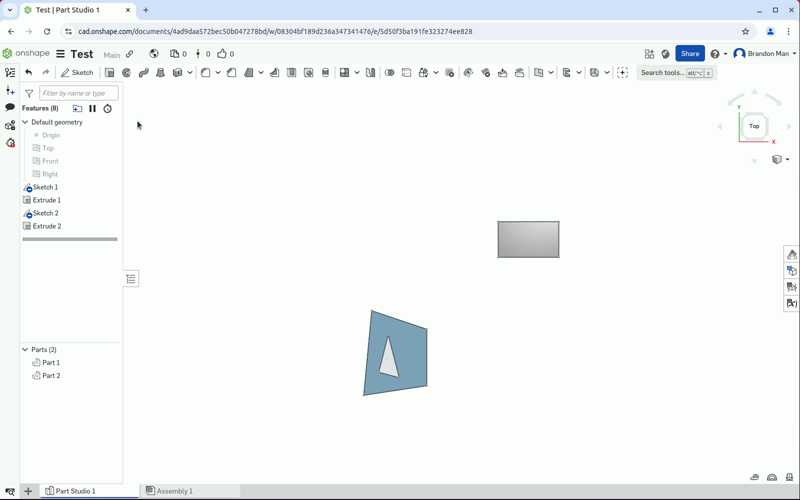
key(shift+7)
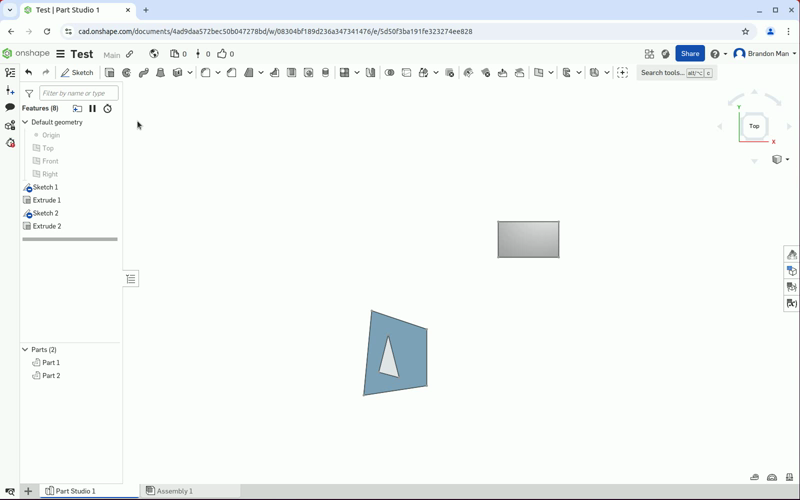
key(up, 3)
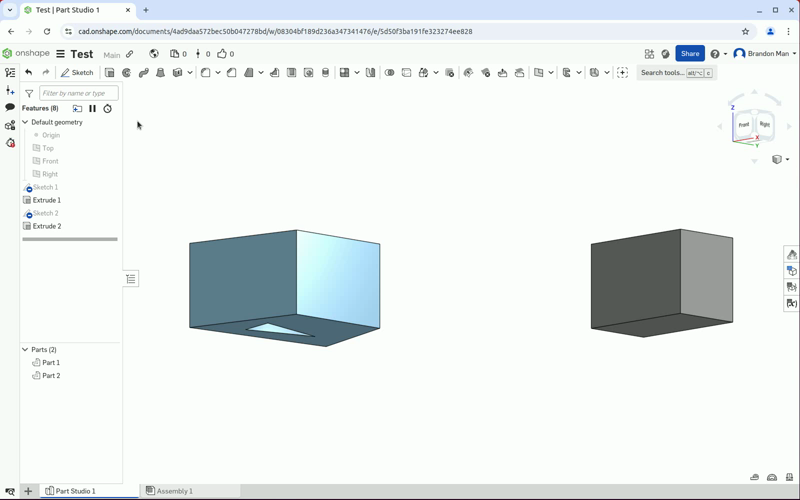
key(left, 3)
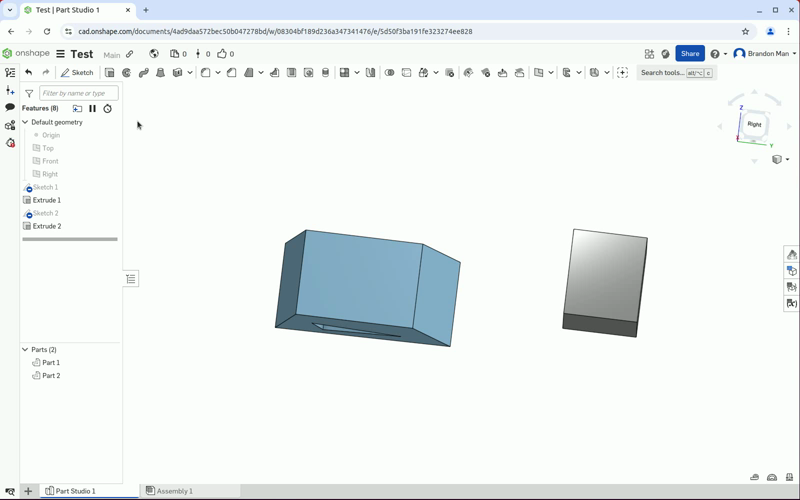
key(right, 3)
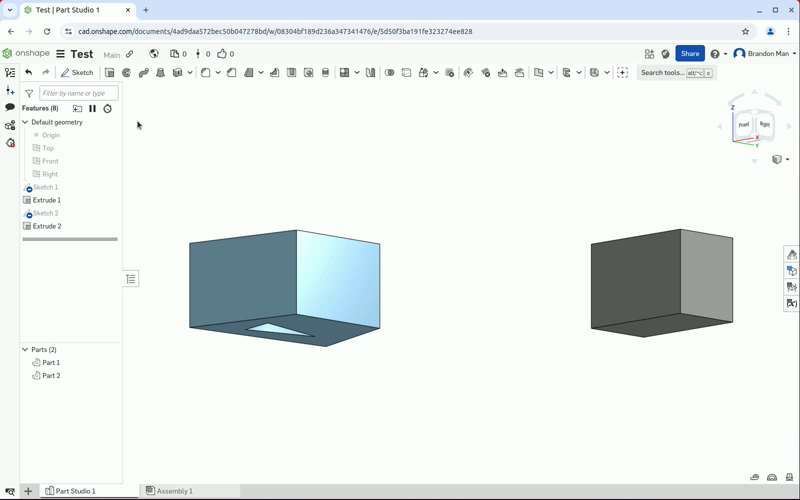
key(down, 3)
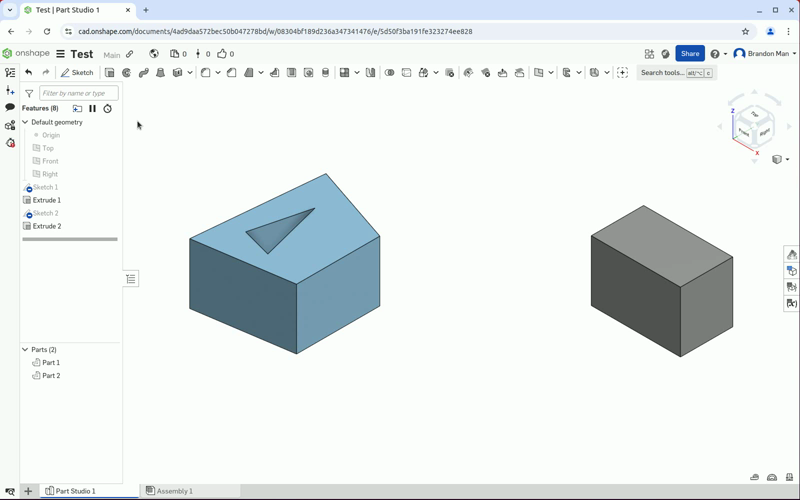
mouse_move(73, 189)
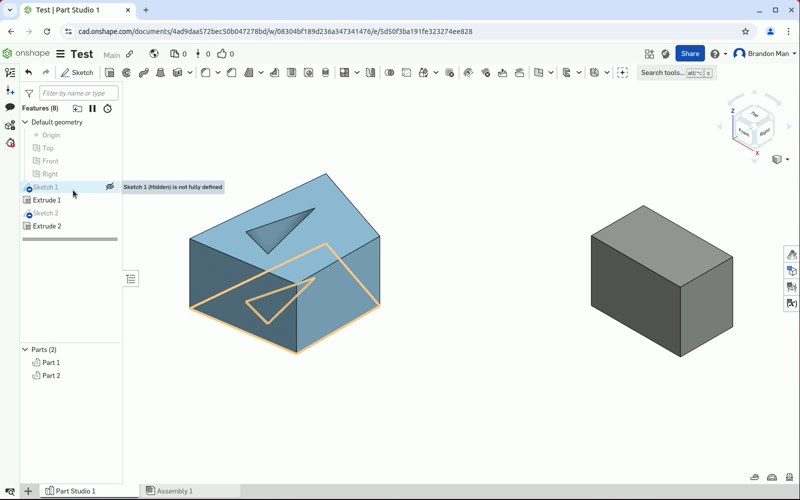
click(73, 189)